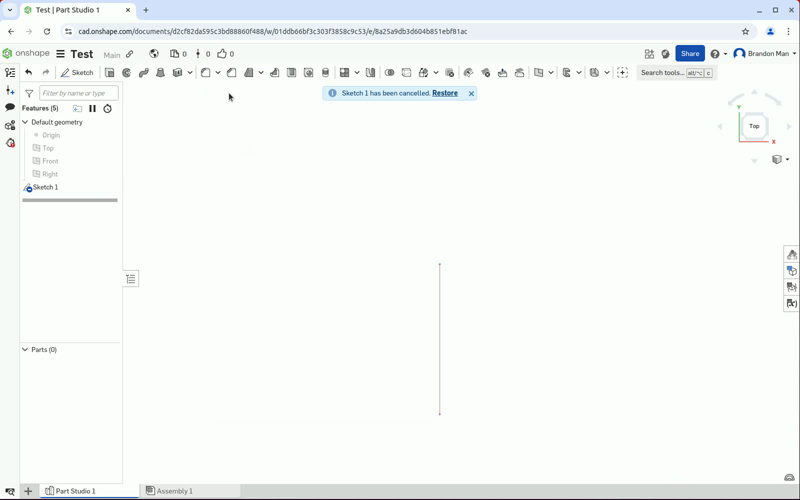
key(shift+h)
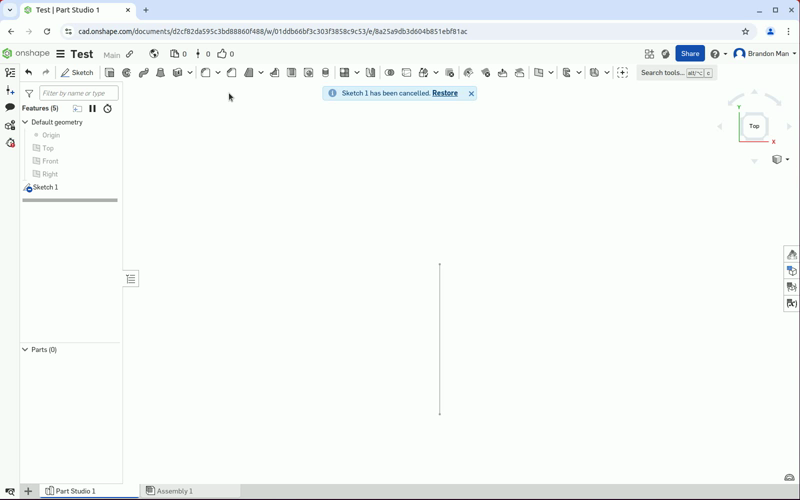
key(shift+s)
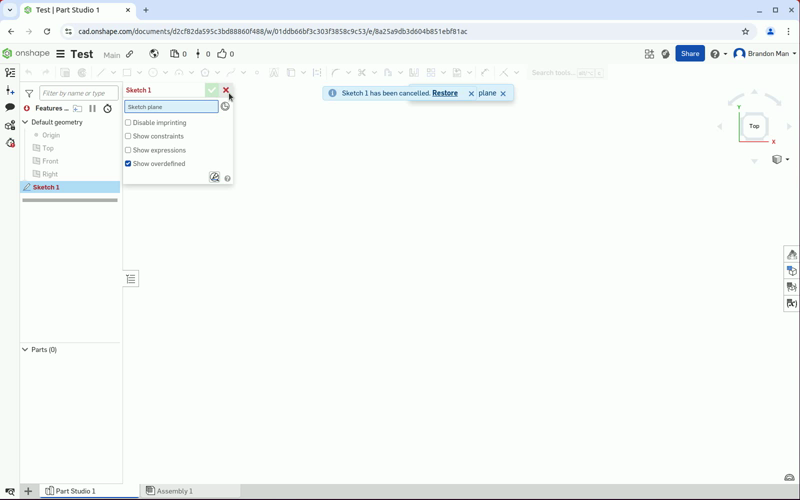
mouse_move(73, 150)
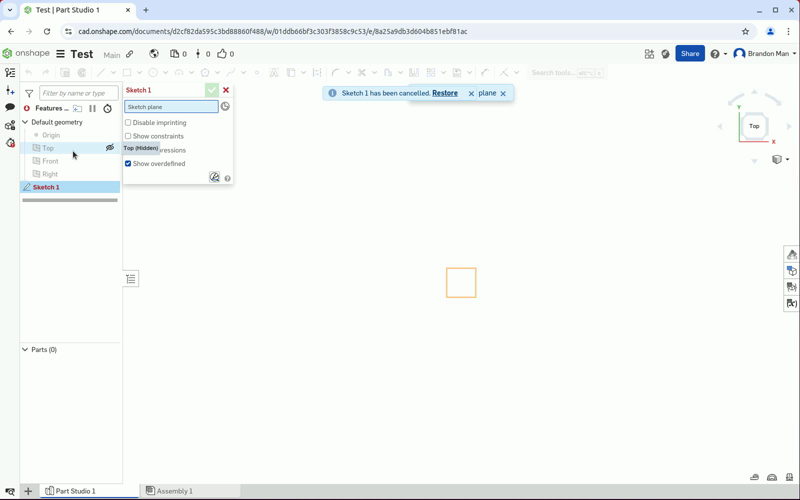
click(73, 150)
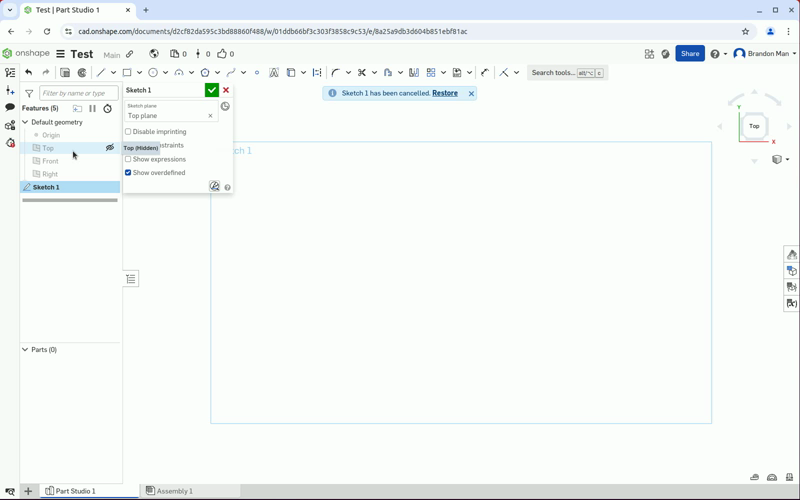
mouse_move(73, 352)
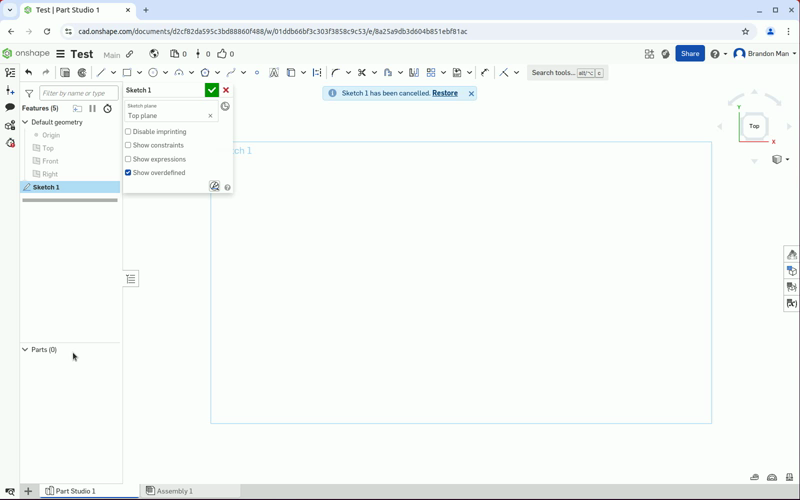
key(y)
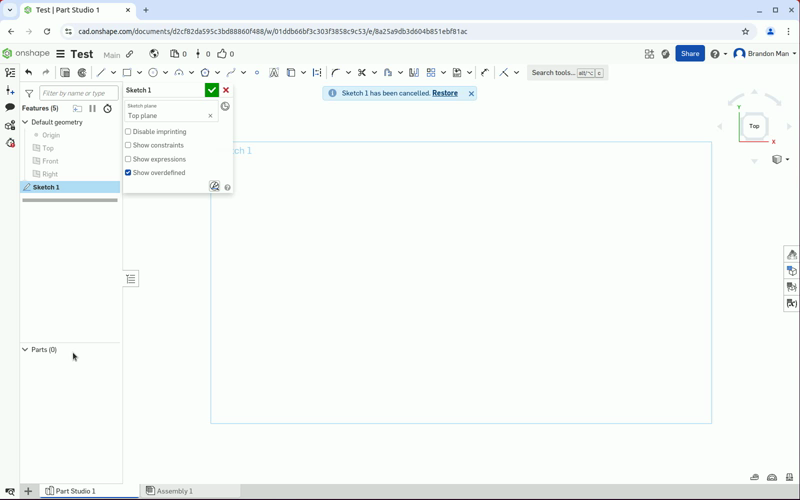
key(l)
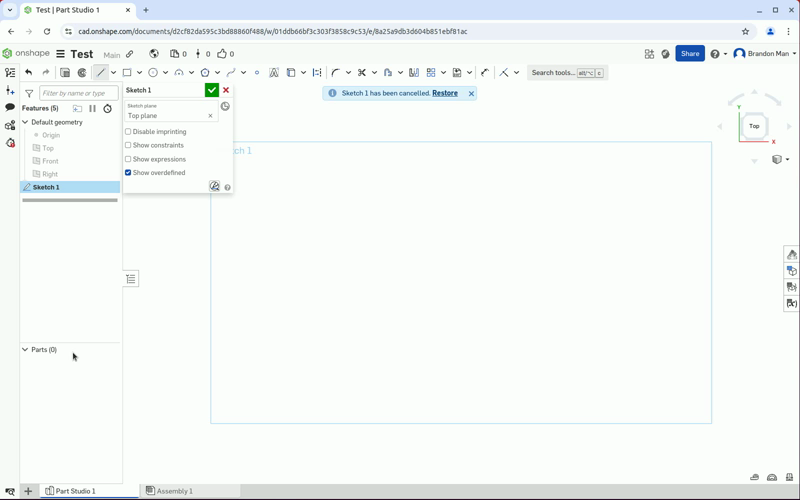
key_down(shift)
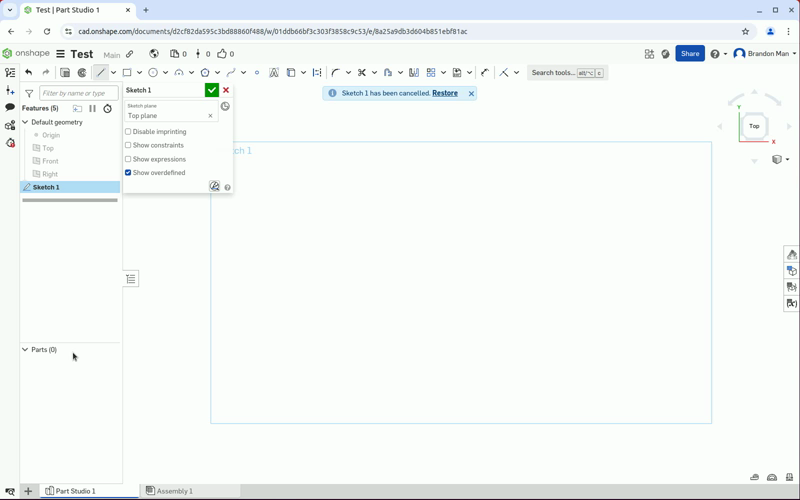
mouse_move(348, 395)
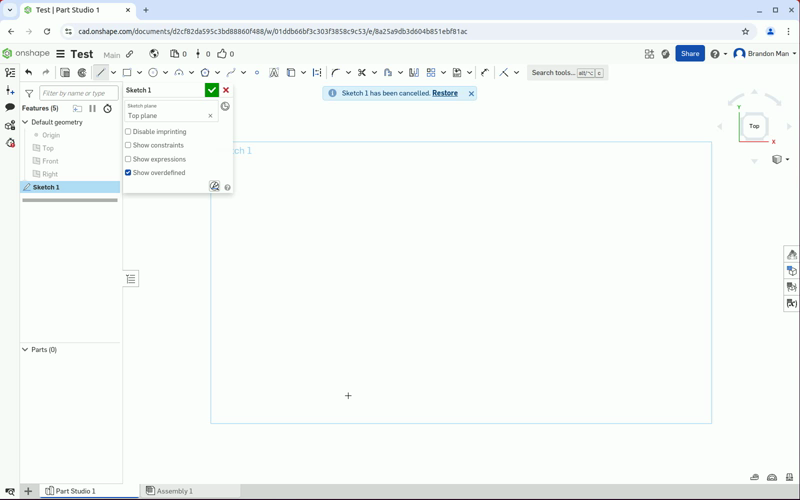
click(348, 395)
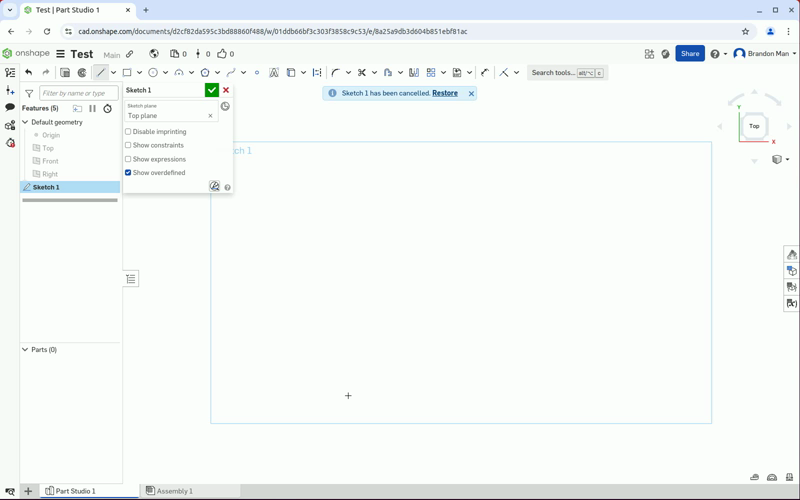
key_up(shift)
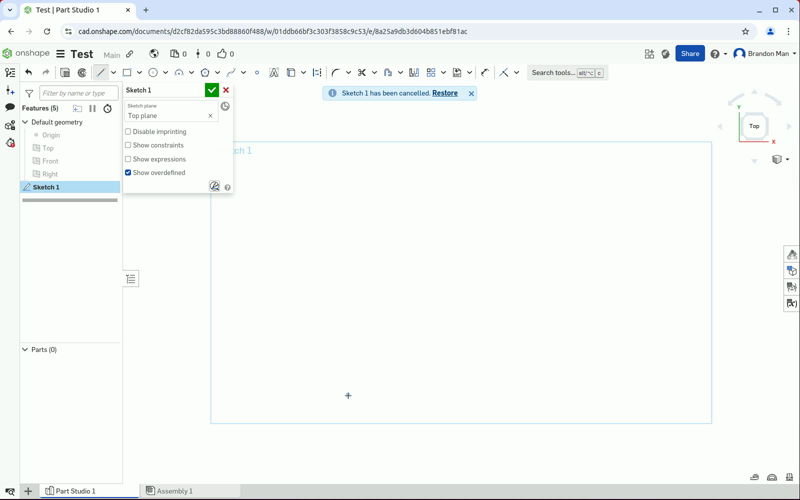
key_down(shift)
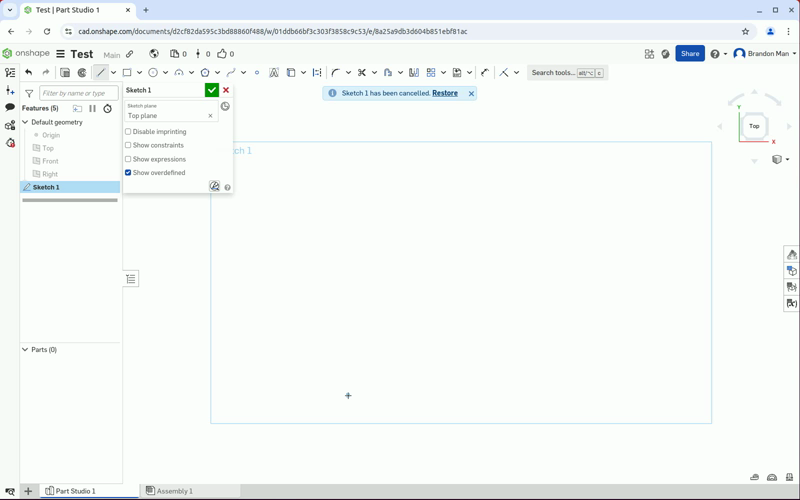
mouse_move(442, 395)
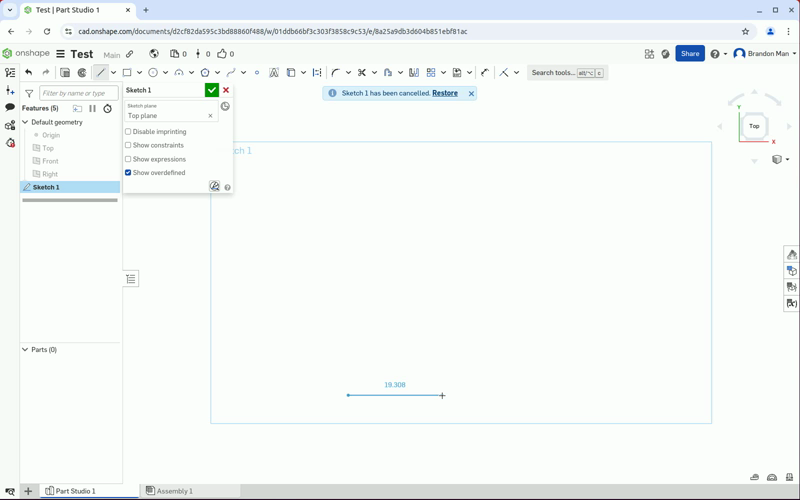
click(442, 395)
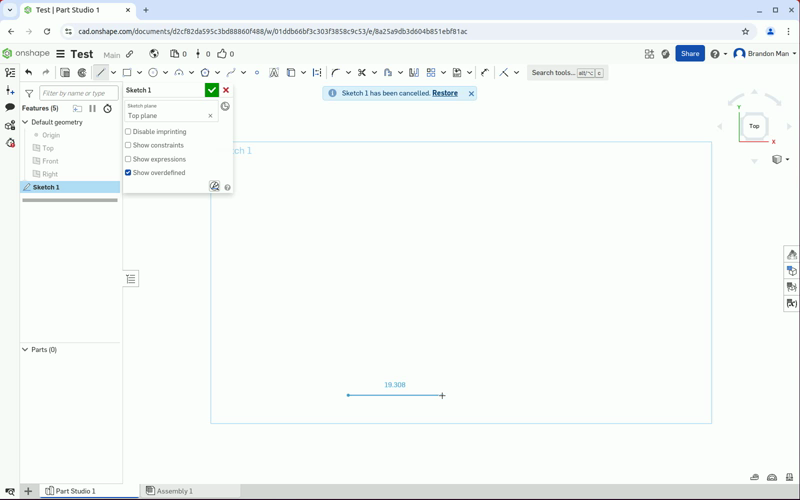
key_up(shift)
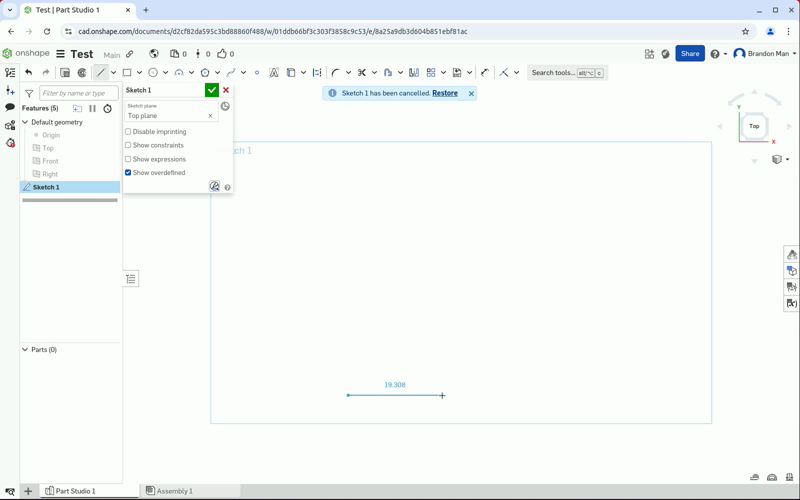
key_down(shift)
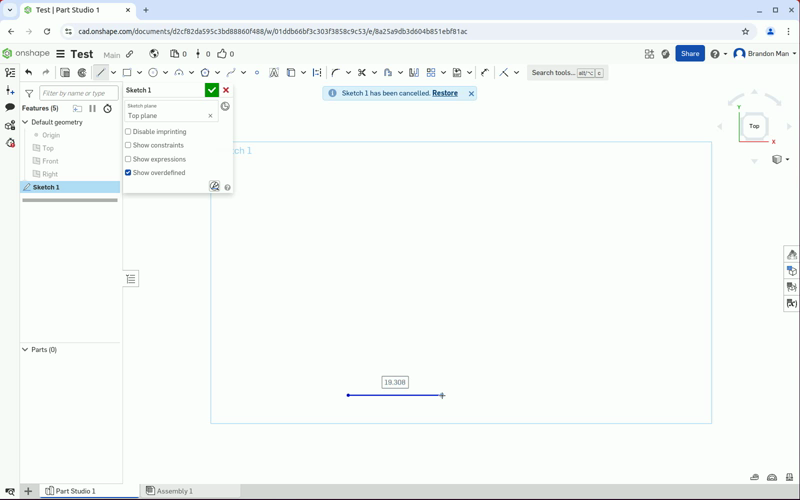
mouse_move(442, 310)
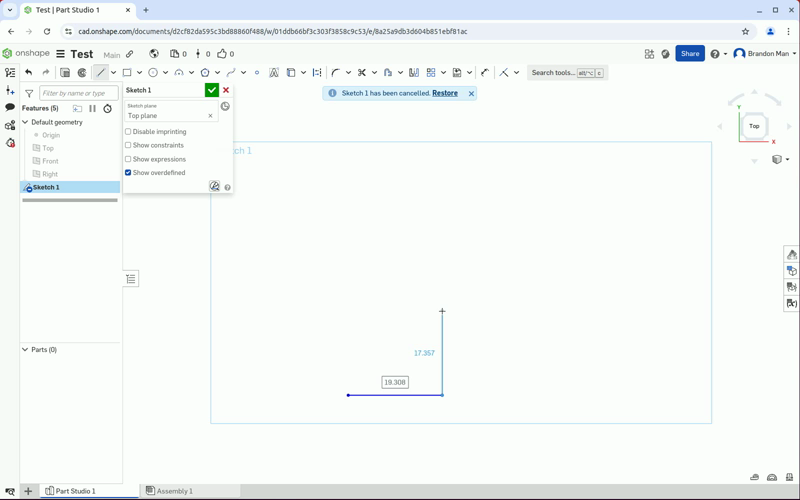
click(442, 310)
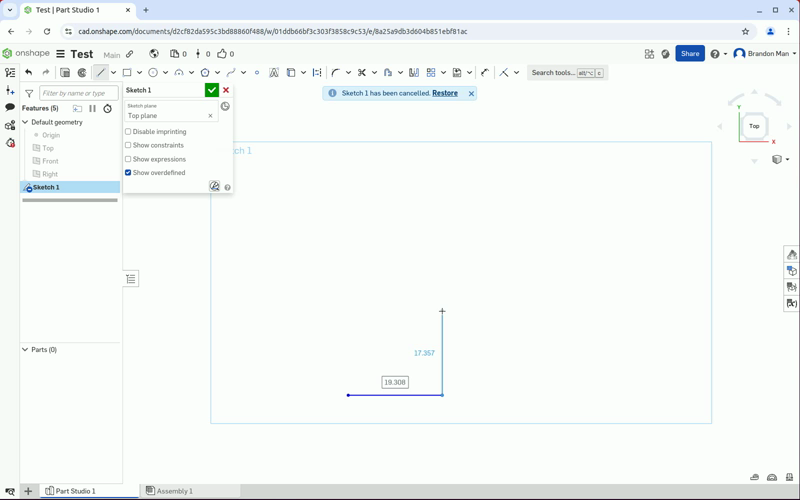
key_up(shift)
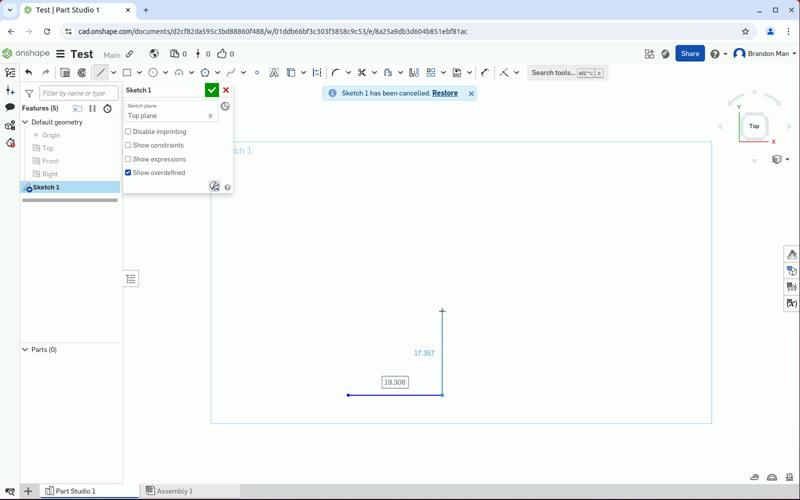
key_down(shift)
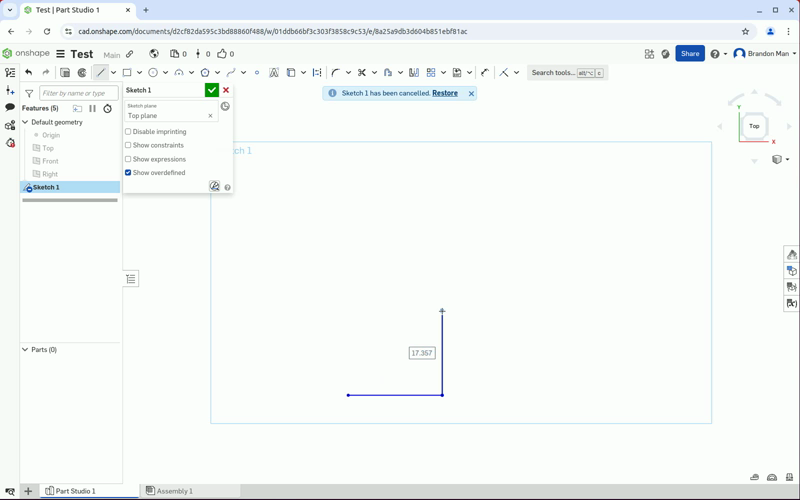
mouse_move(472, 310)
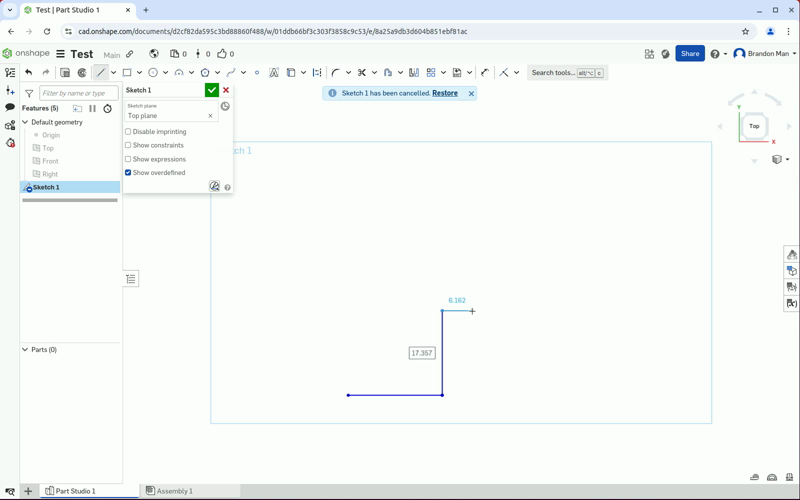
mouse_move(433, 310)
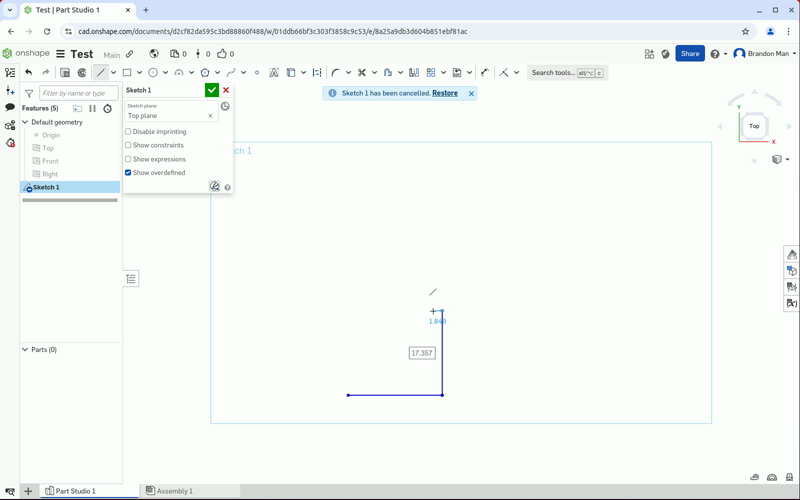
click(433, 310)
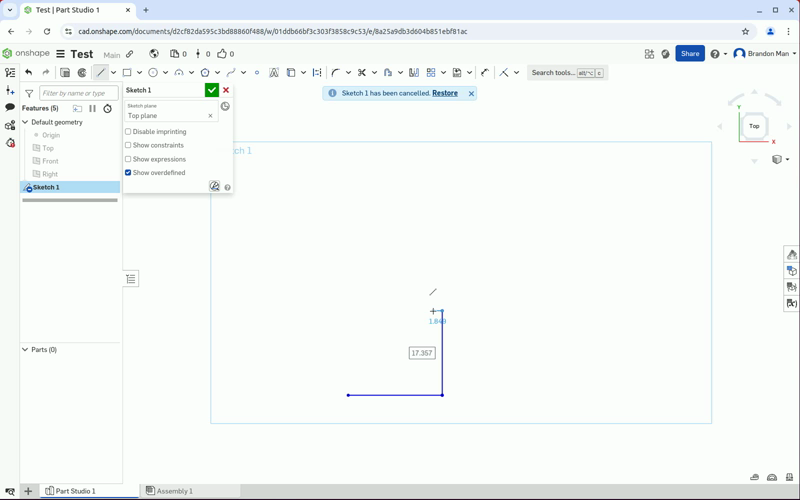
key_up(shift)
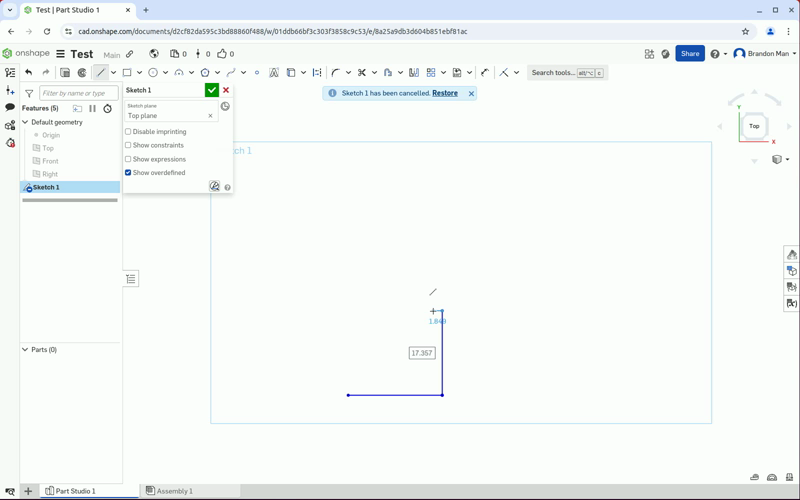
key_down(shift)
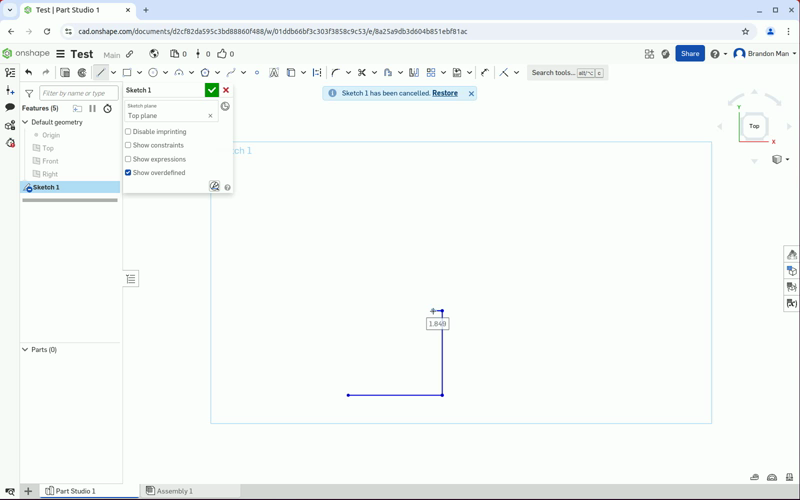
mouse_move(463, 310)
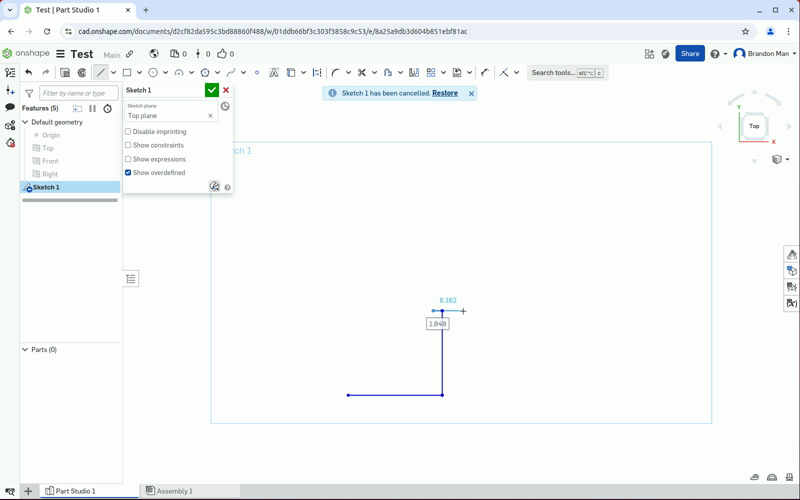
mouse_move(433, 256)
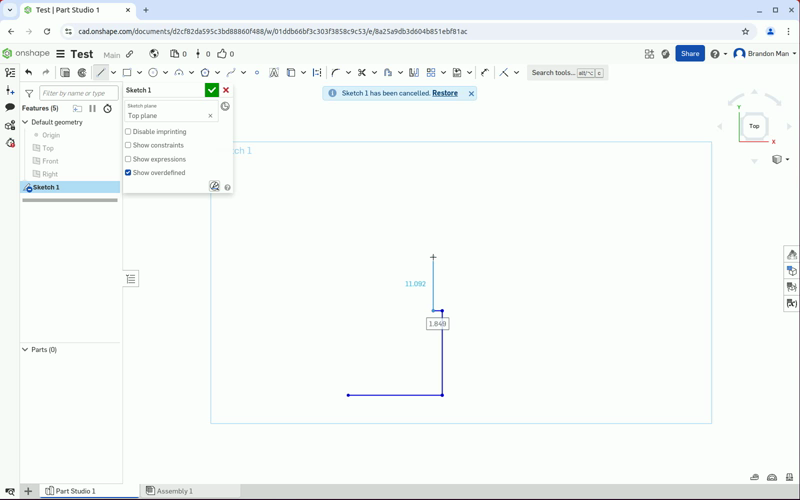
click(433, 256)
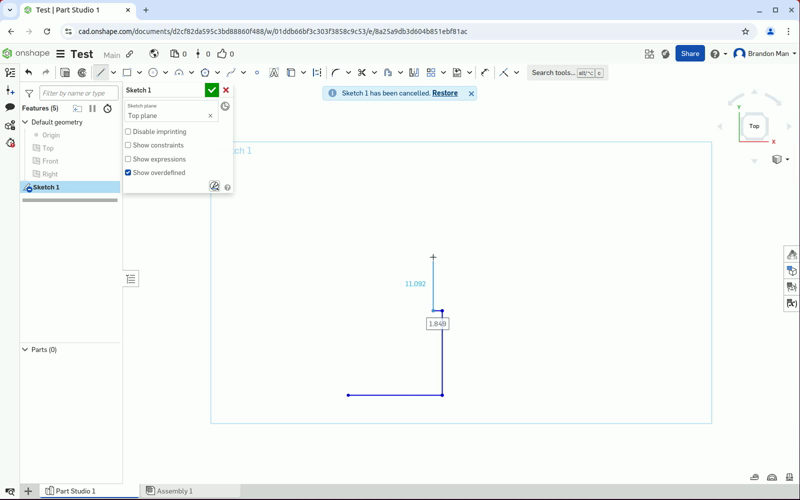
key_up(shift)
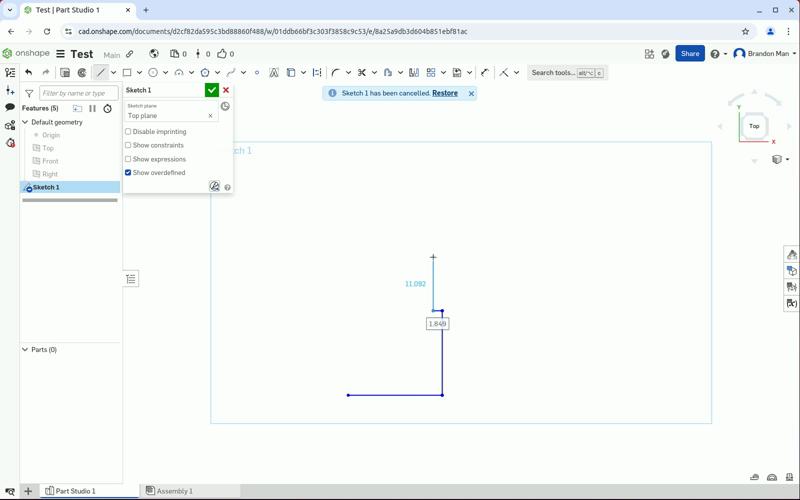
key_down(shift)
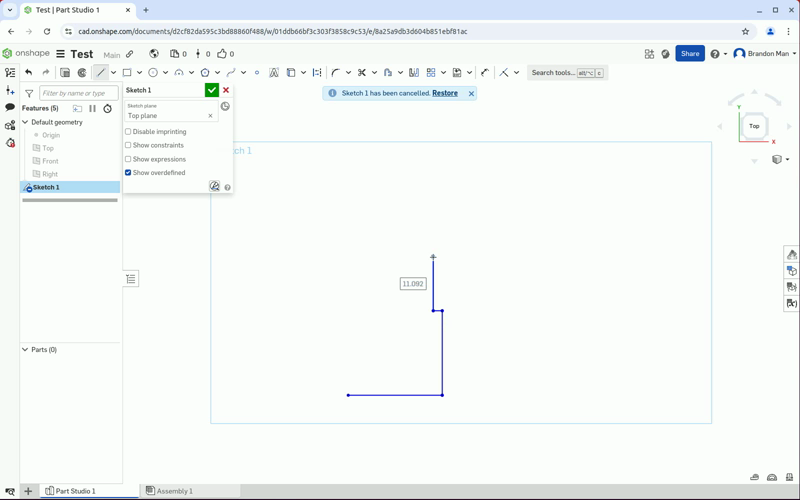
mouse_move(463, 256)
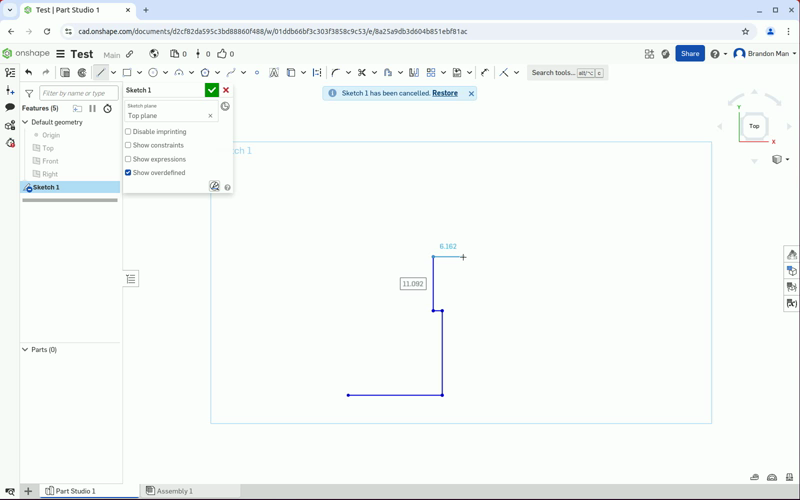
mouse_move(487, 256)
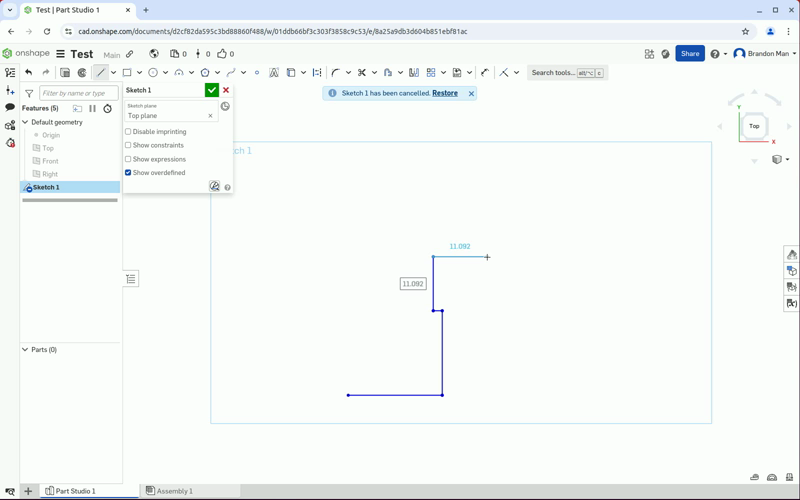
click(487, 256)
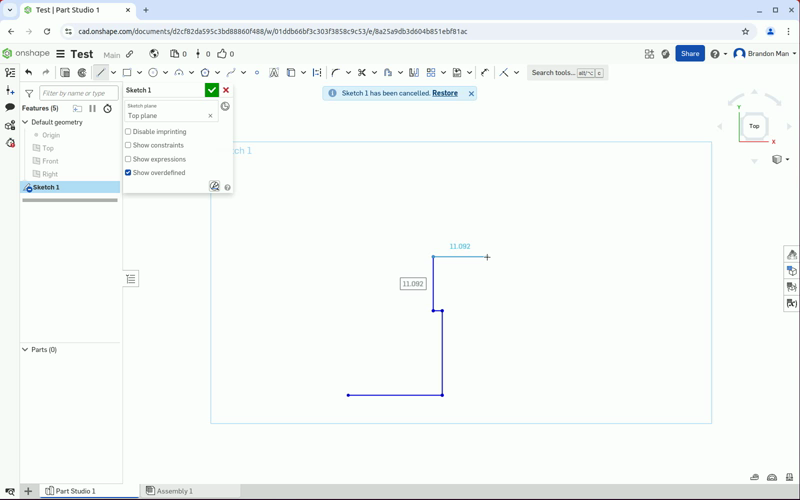
key_up(shift)
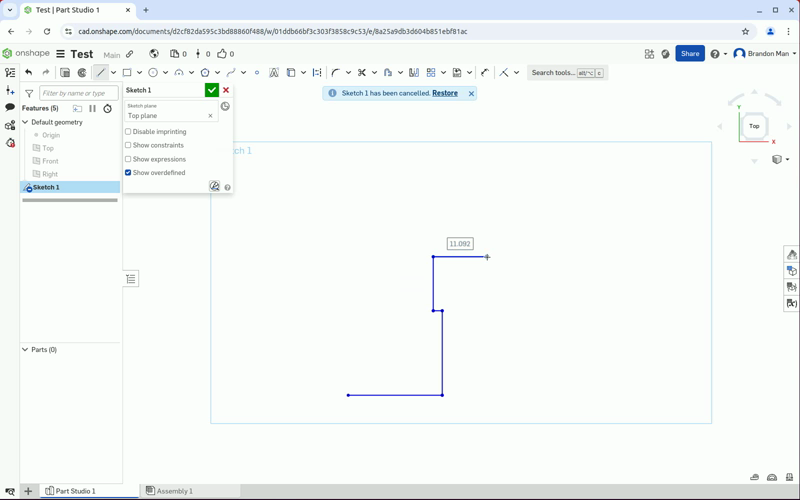
key_down(shift)
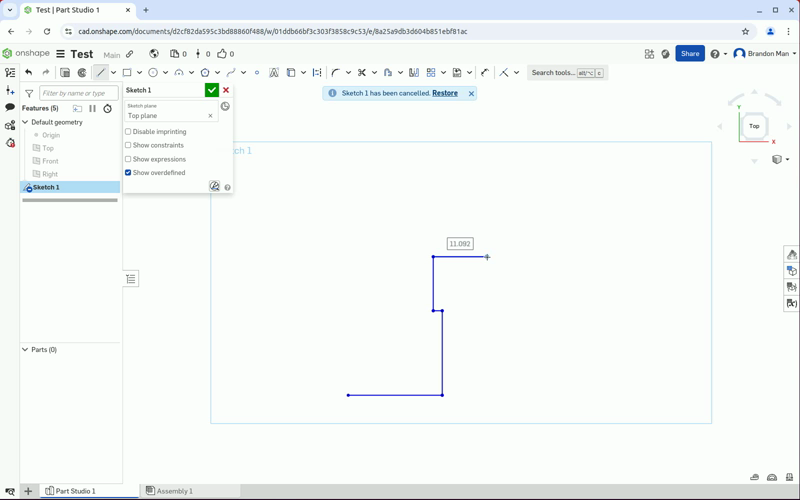
mouse_move(517, 256)
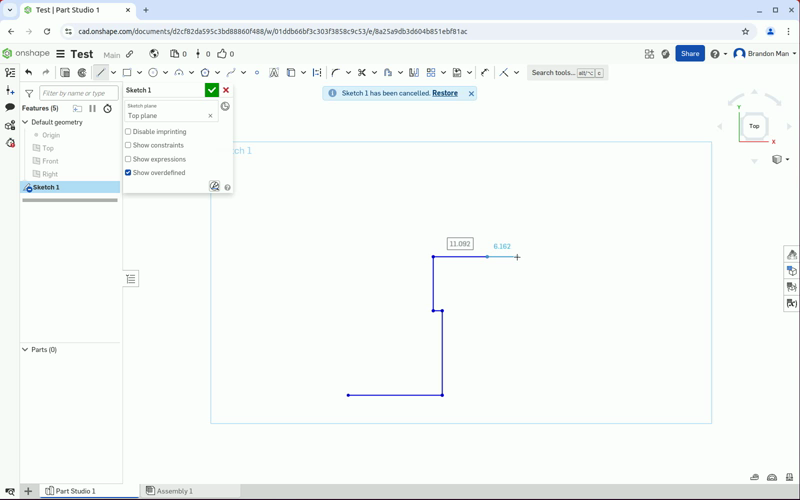
mouse_move(487, 310)
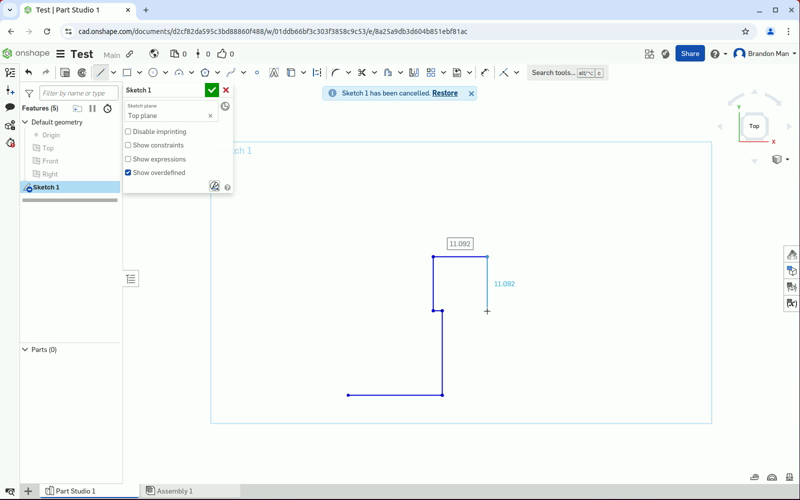
click(487, 310)
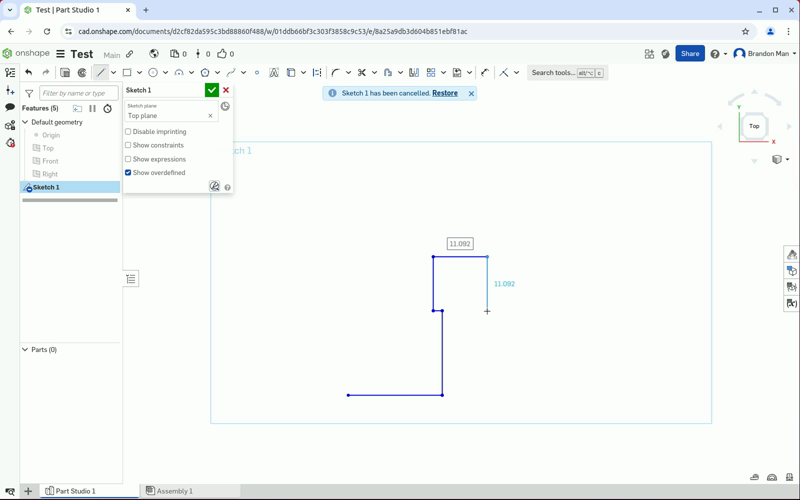
key_up(shift)
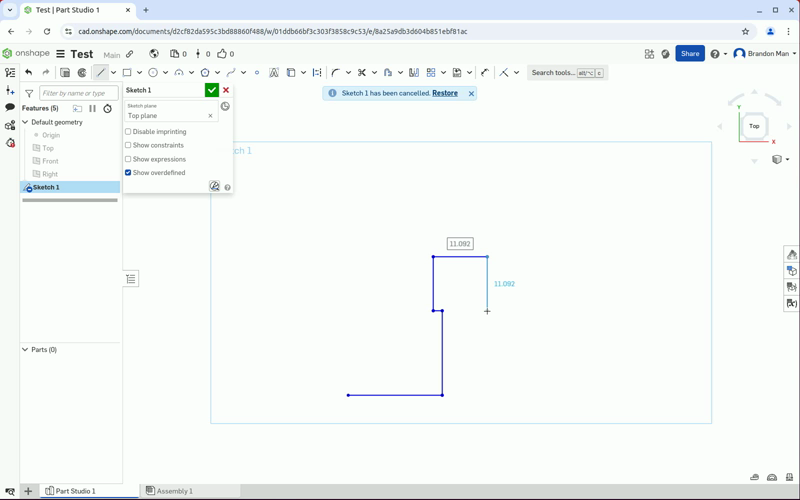
key_down(shift)
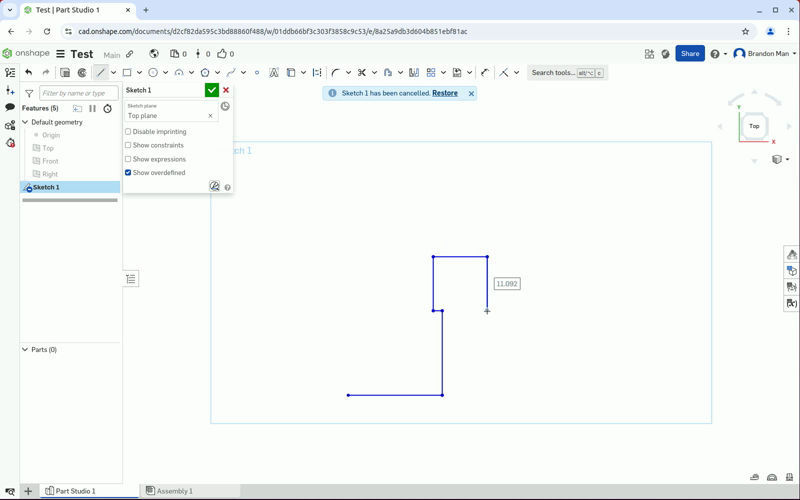
mouse_move(517, 310)
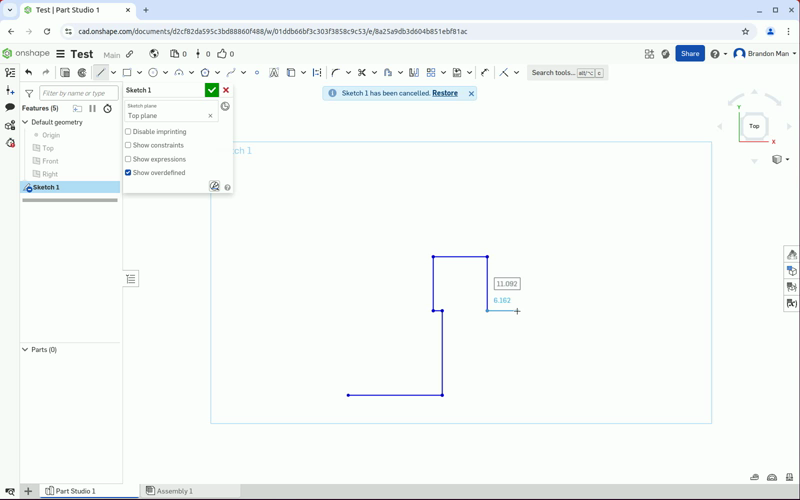
mouse_move(475, 310)
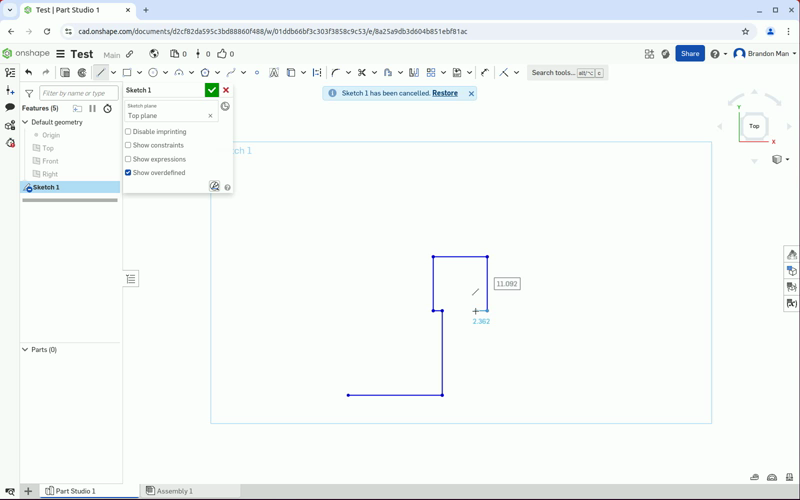
click(475, 310)
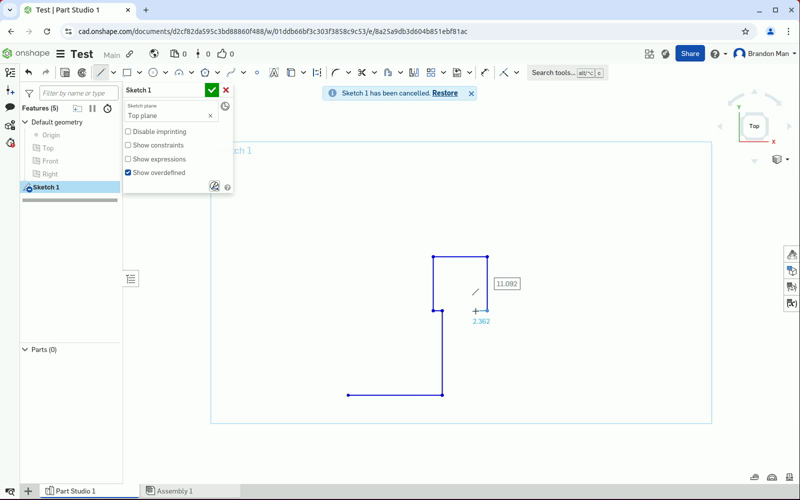
key_up(shift)
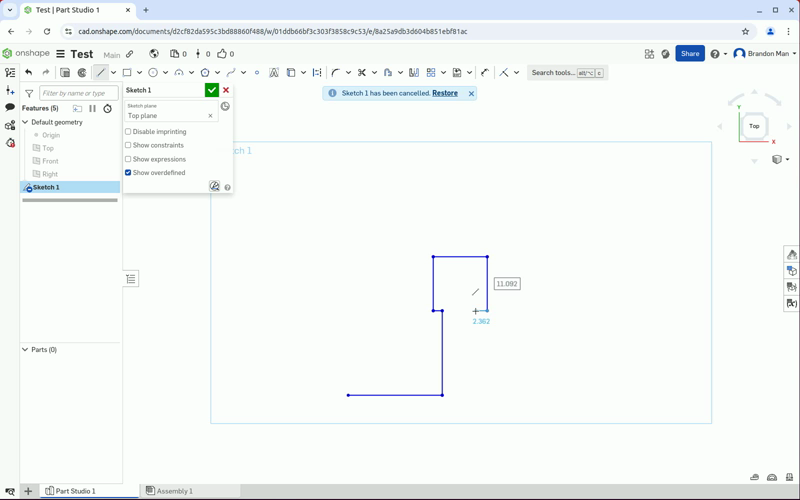
key_down(shift)
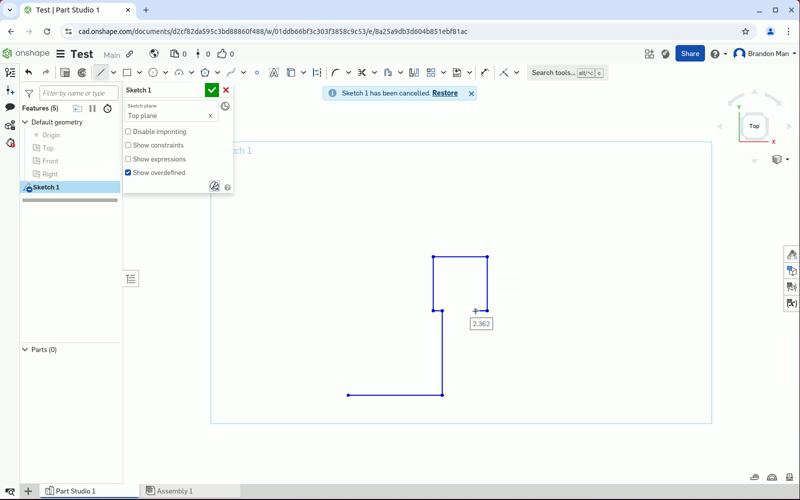
mouse_move(475, 395)
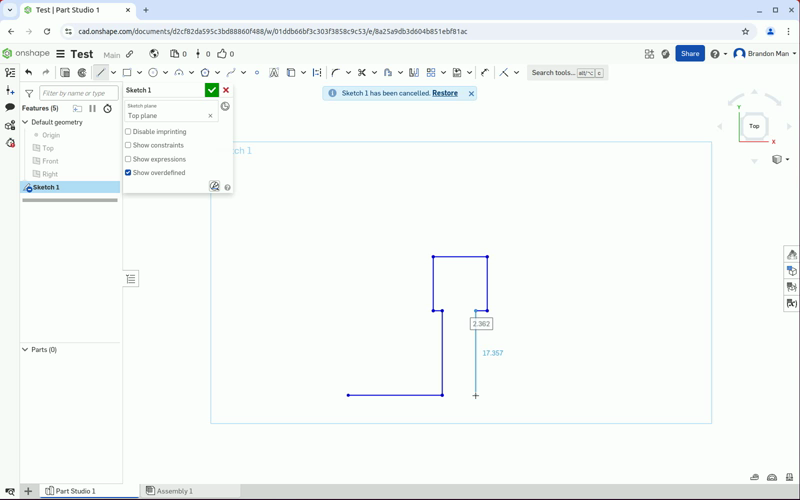
click(475, 395)
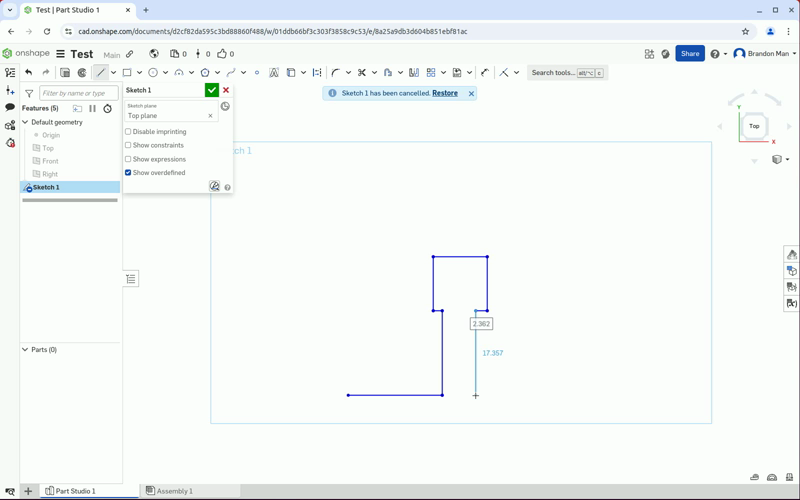
key_up(shift)
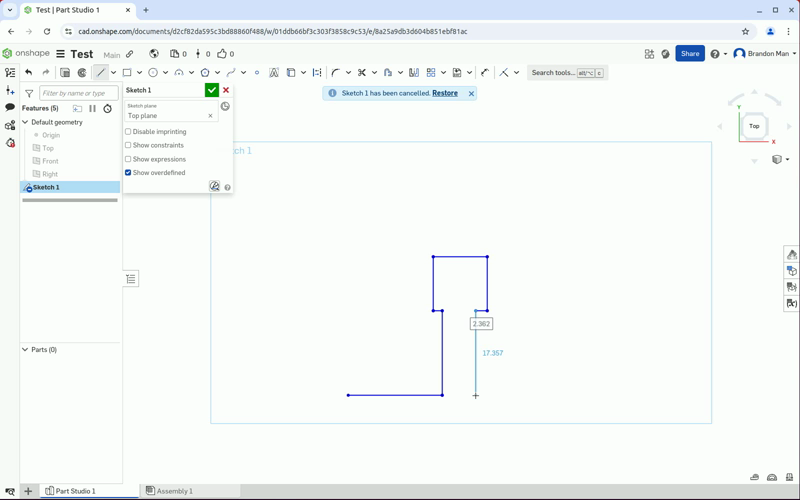
key_down(shift)
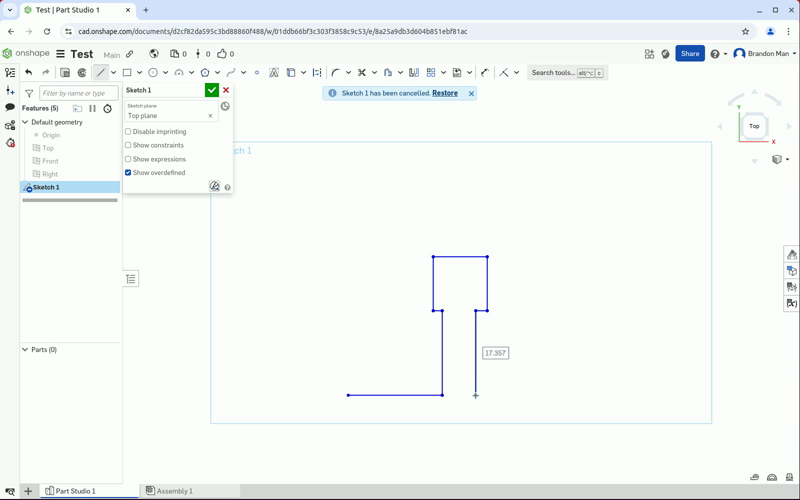
mouse_move(572, 395)
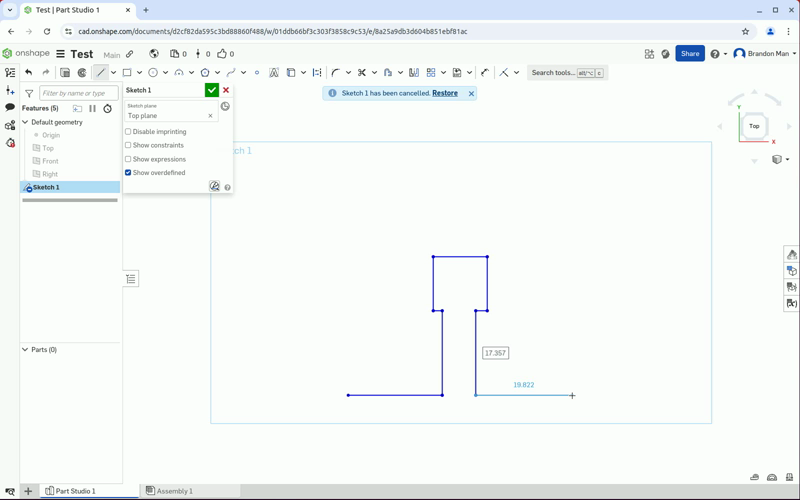
click(572, 395)
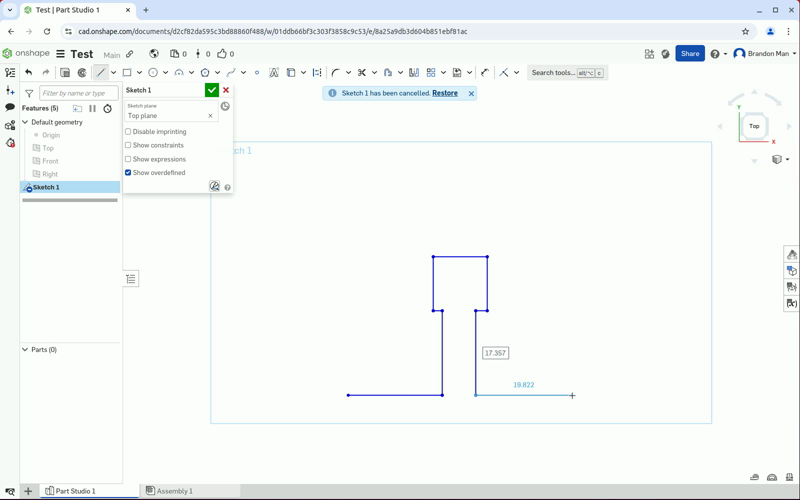
key_up(shift)
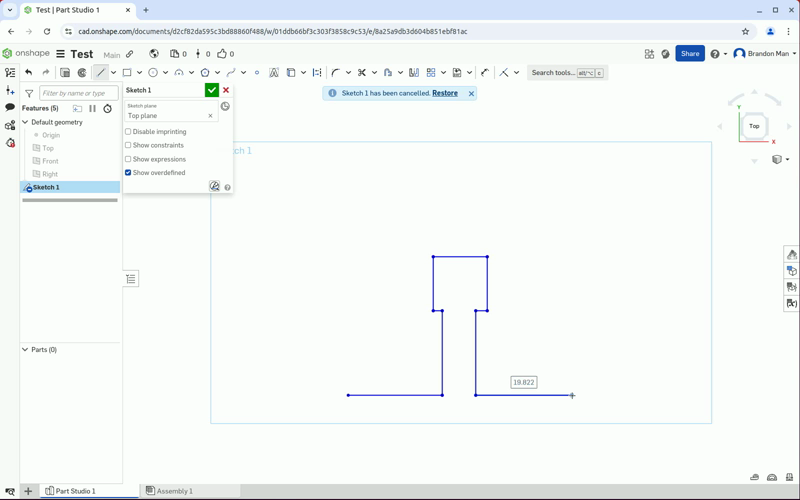
key_down(shift)
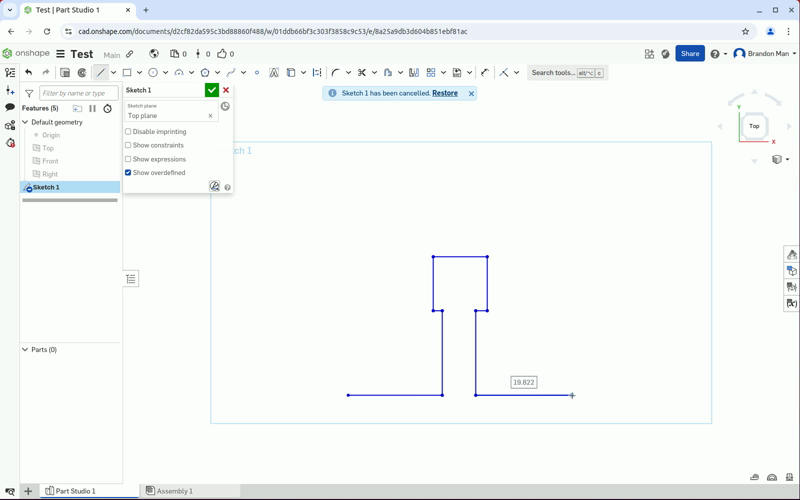
mouse_move(572, 171)
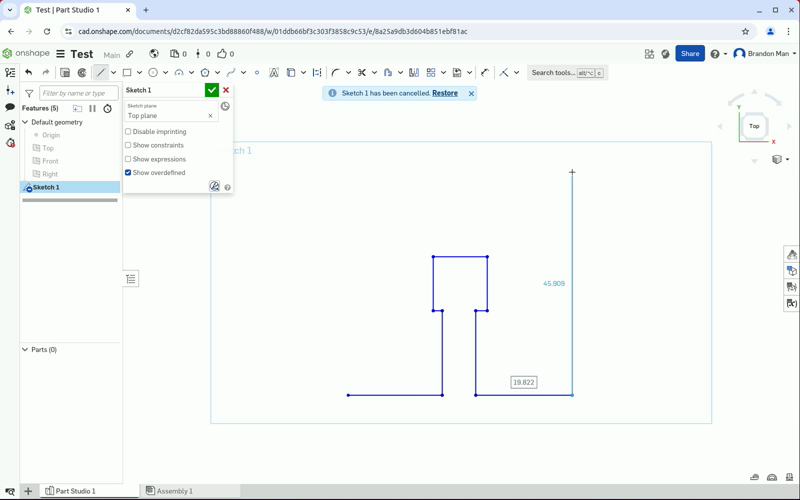
click(572, 171)
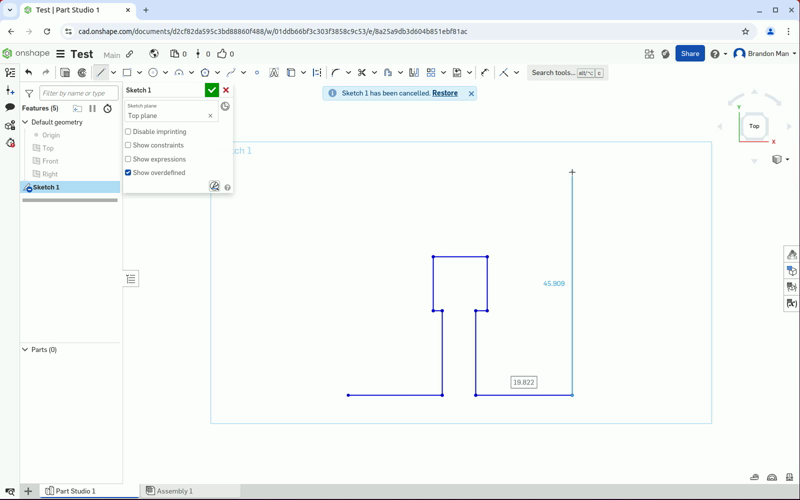
key_up(shift)
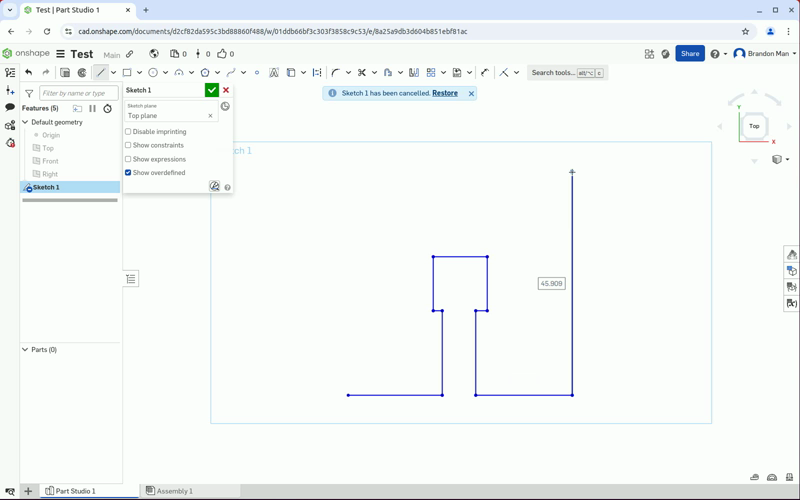
key_down(shift)
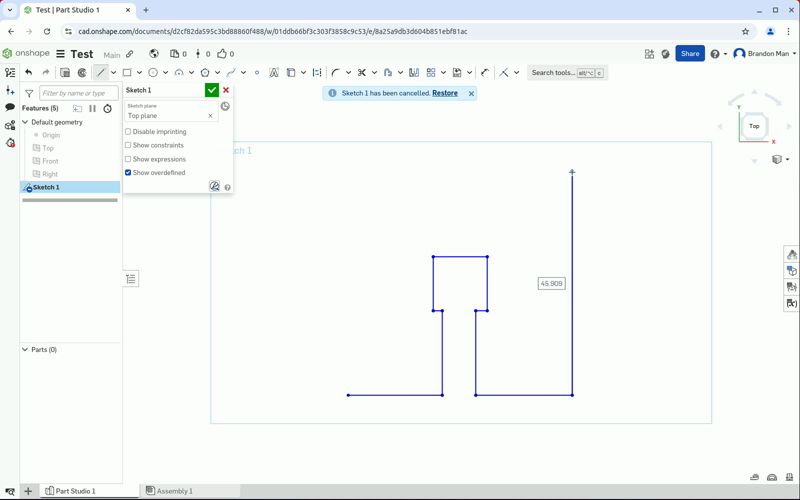
mouse_move(348, 171)
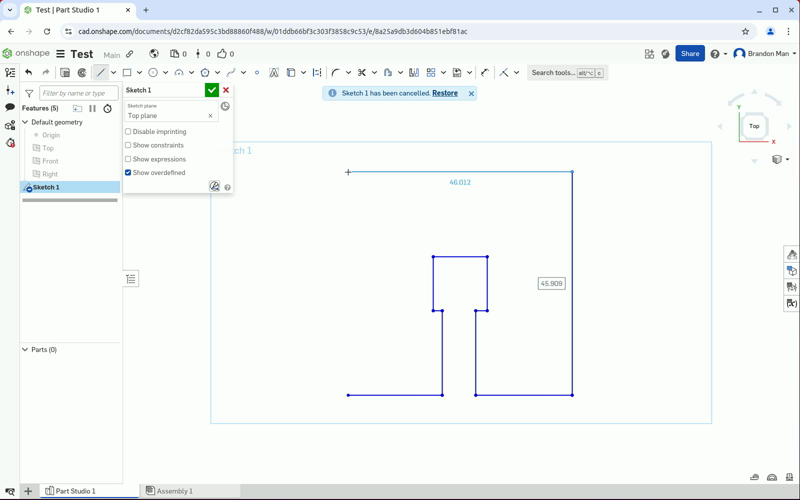
click(348, 171)
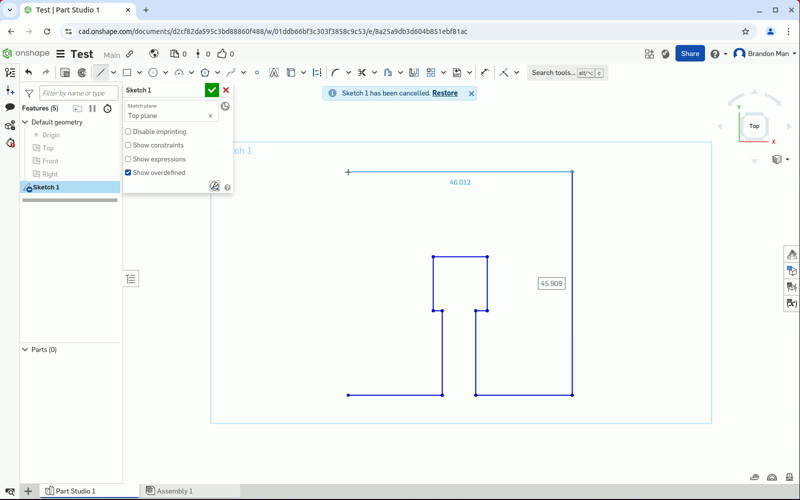
key_up(shift)
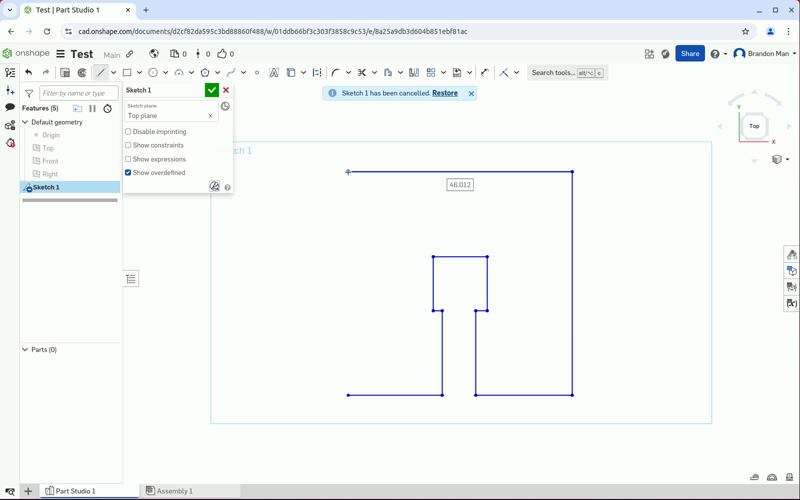
key_down(shift)
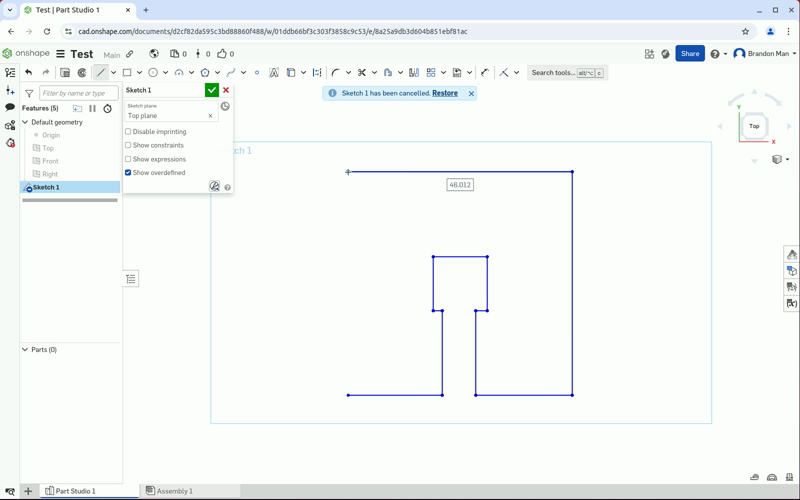
mouse_move(348, 395)
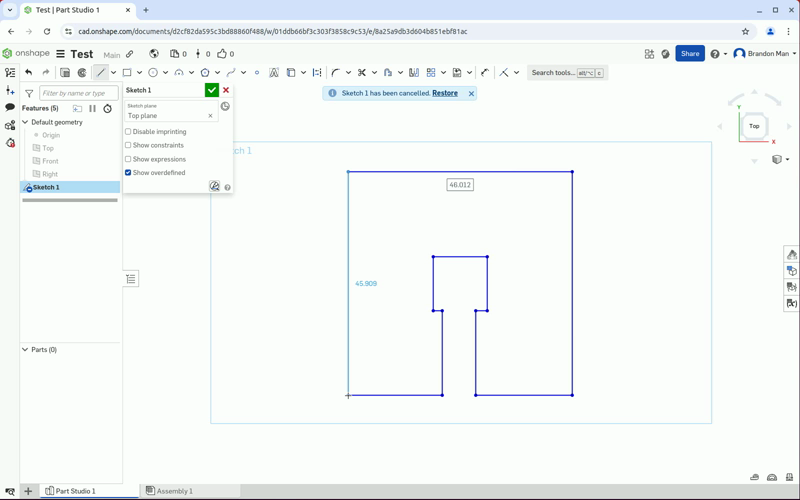
key_up(shift)
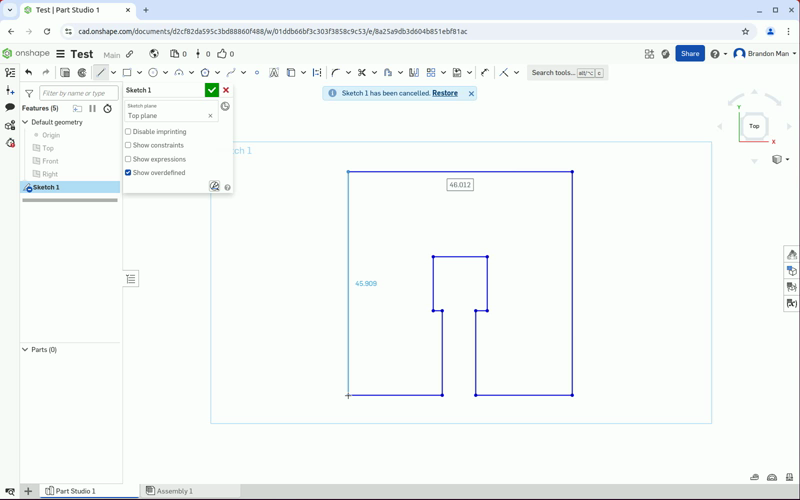
click(348, 395)
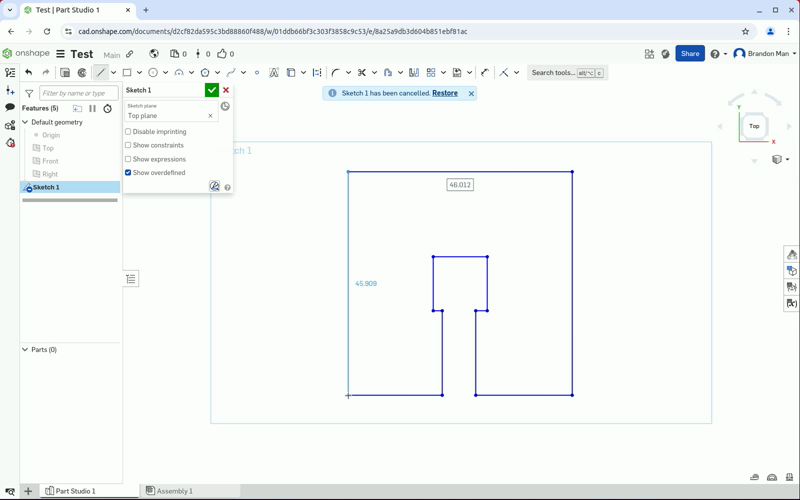
key(esc)
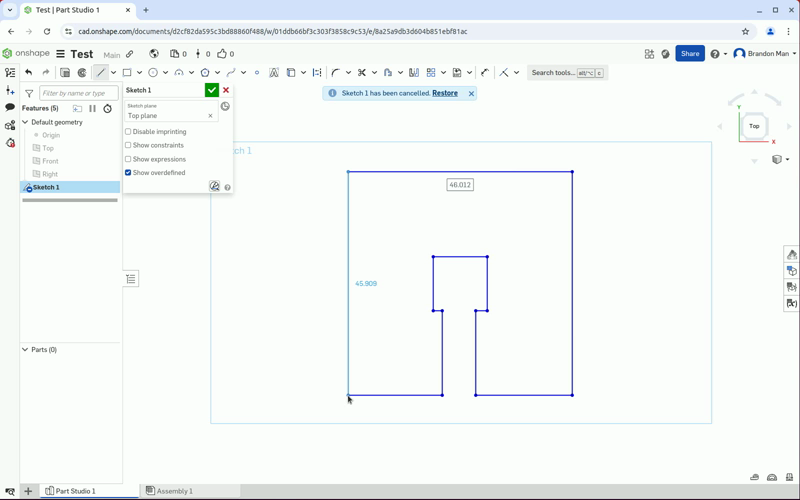
mouse_move(382, 335)
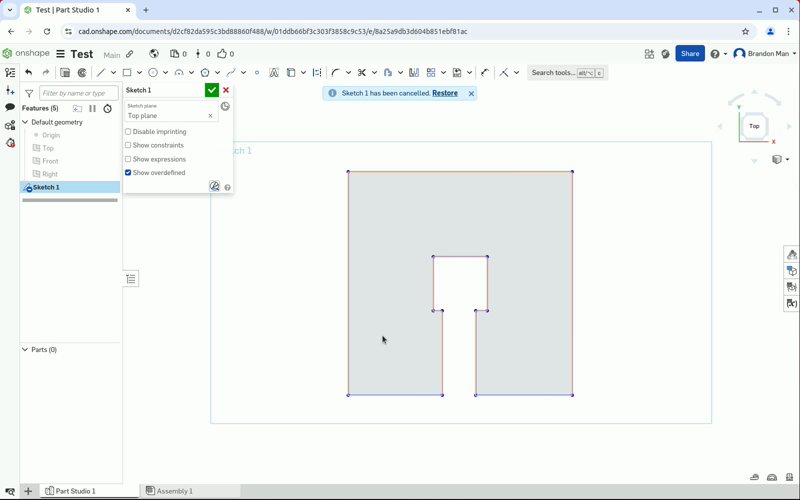
click(382, 335)
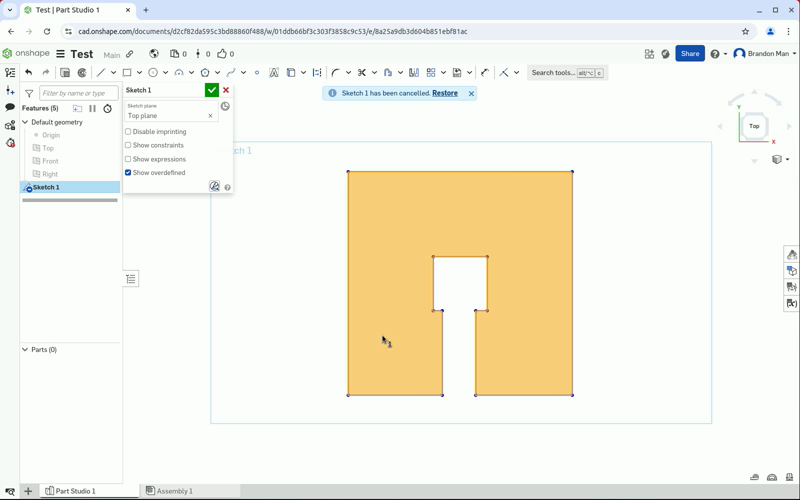
mouse_move(73, 352)
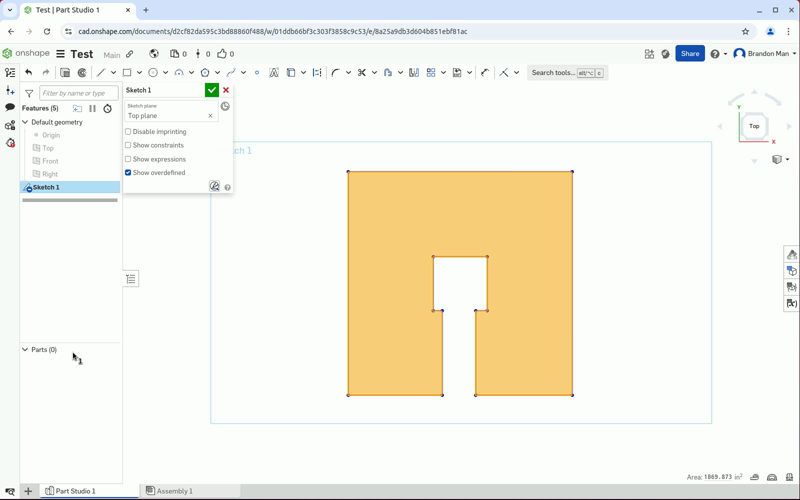
key(shift+y)
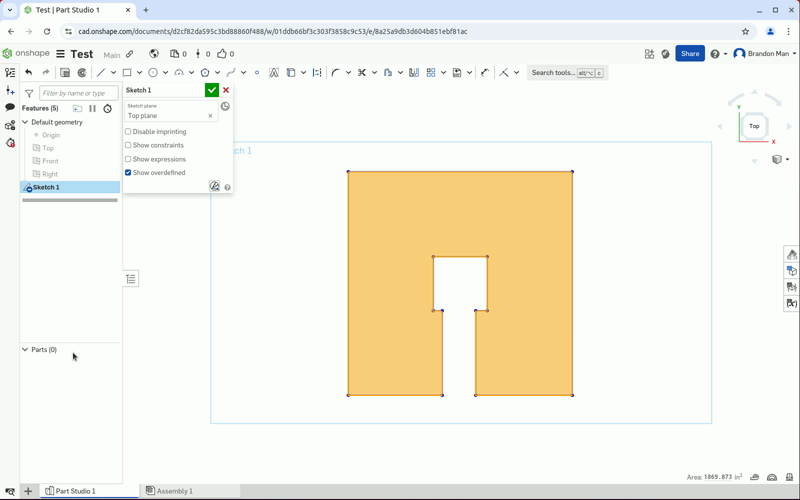
key(shift+e)
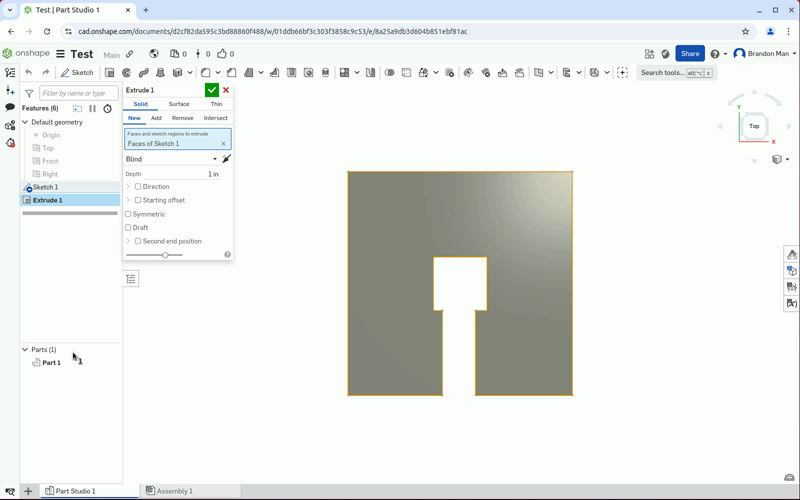
mouse_move(143, 106)
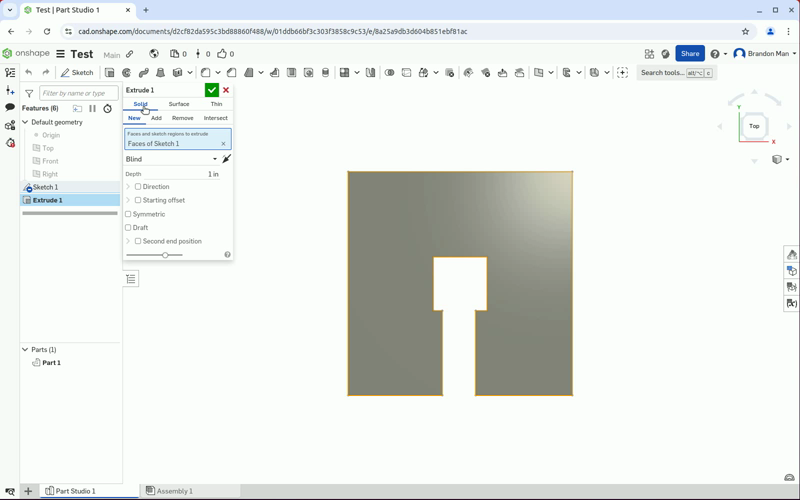
click(143, 106)
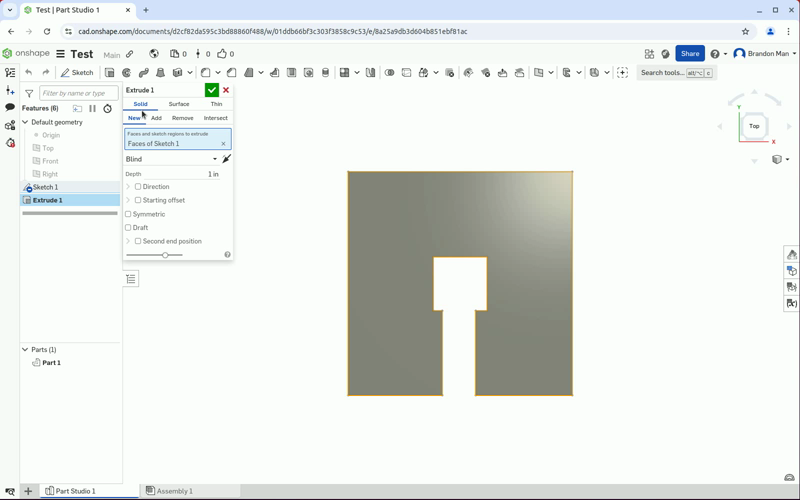
mouse_move(137, 120)
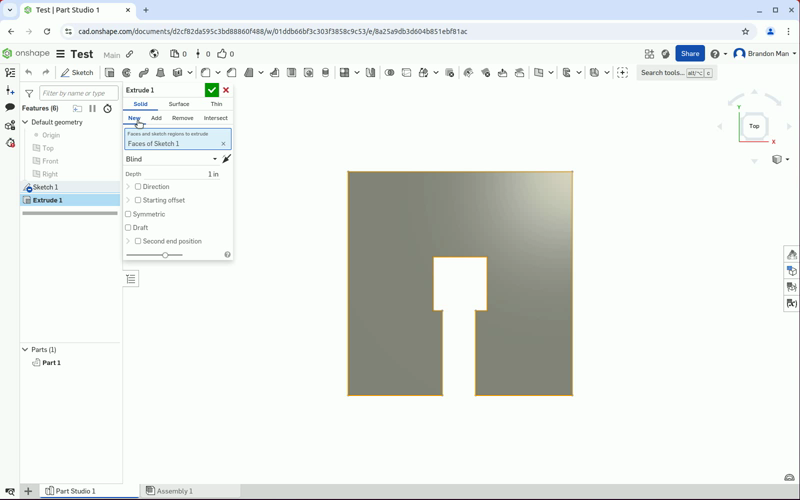
click(137, 120)
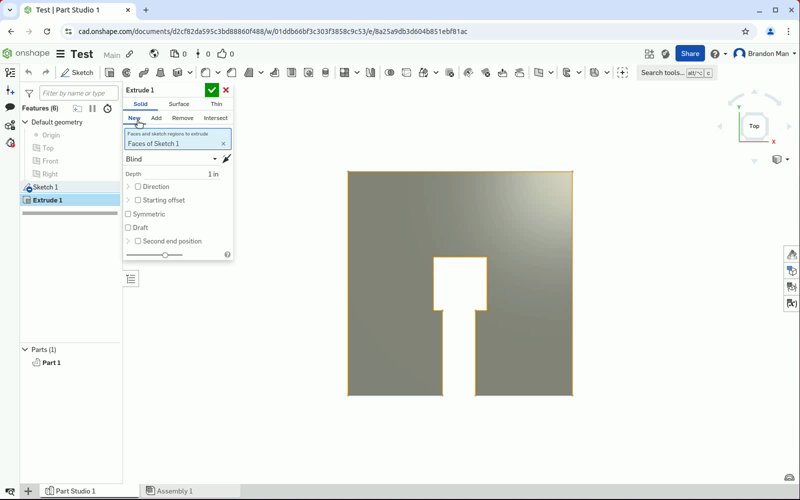
key(tab, 4)
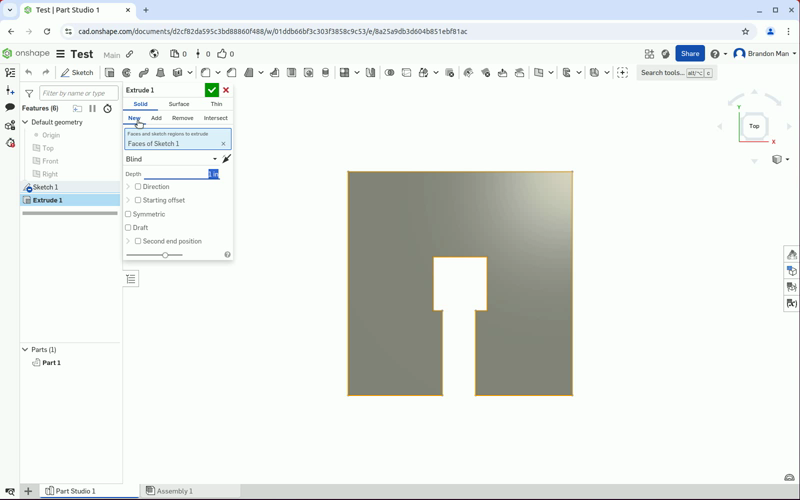
text(0.722)
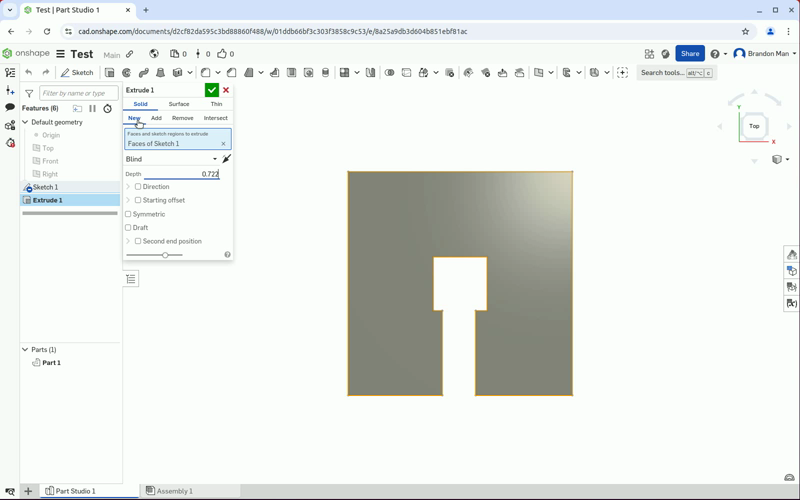
key(enter)
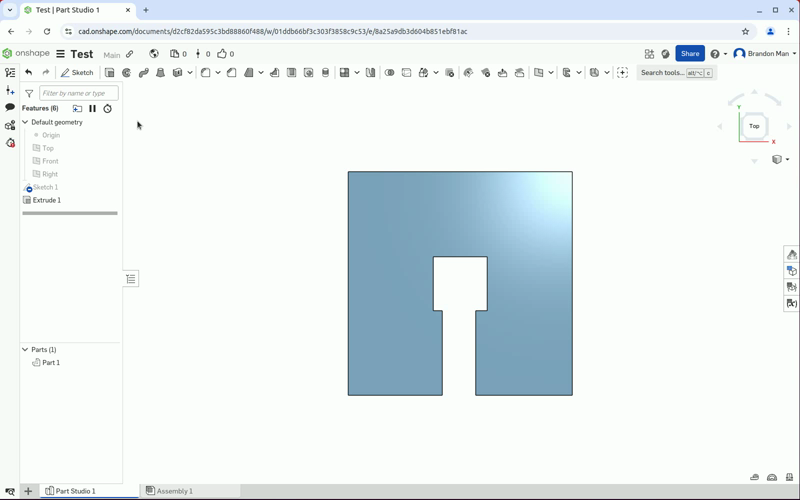
key(shift+h)
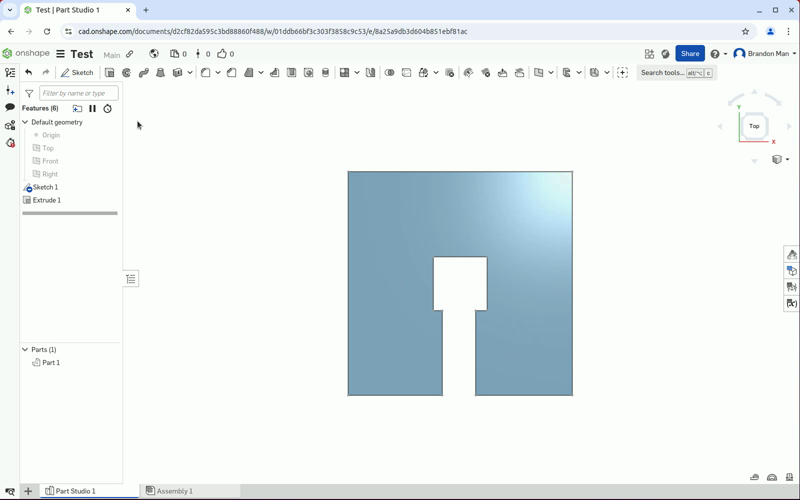
key(shift+h)
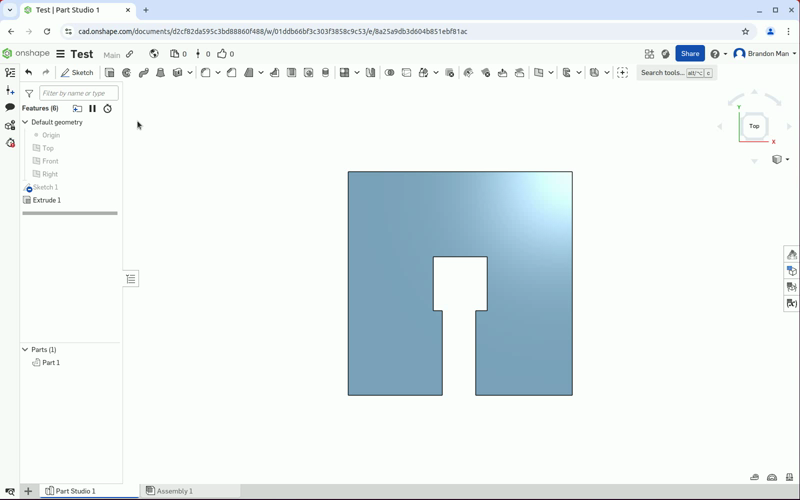
mouse_move(73, 189)
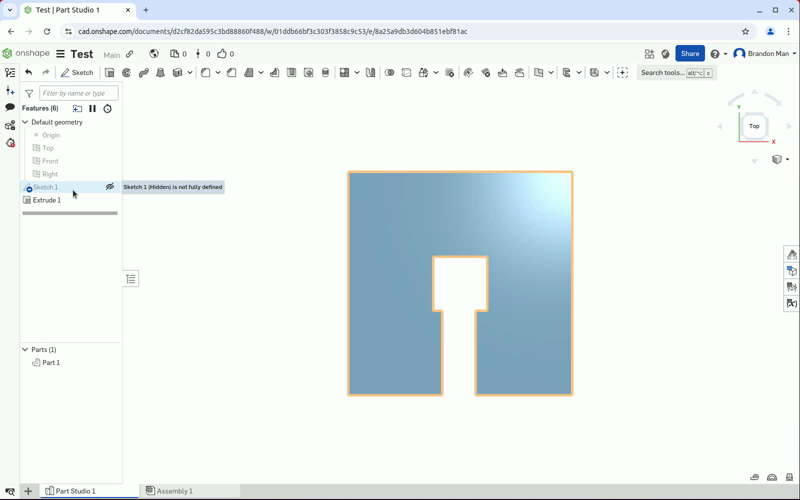
click(73, 189)
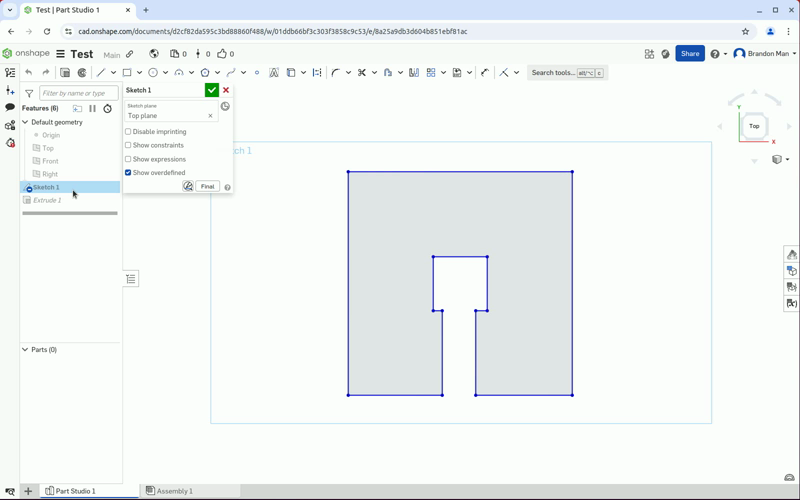
mouse_move(229, 92)
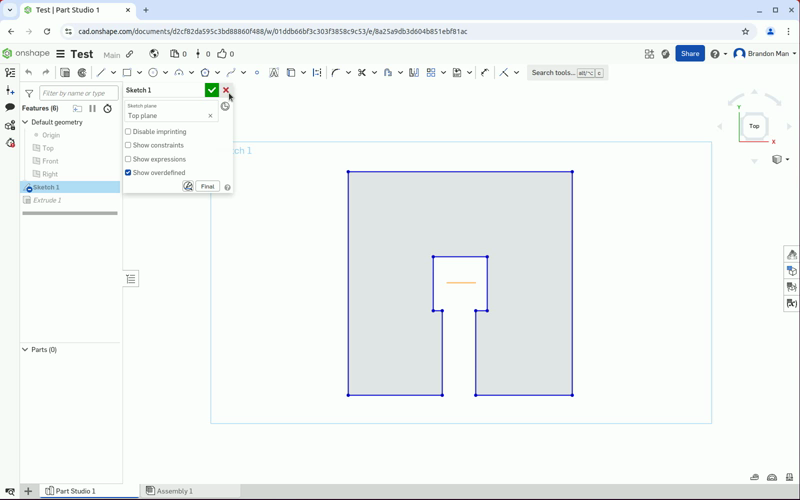
click(229, 92)
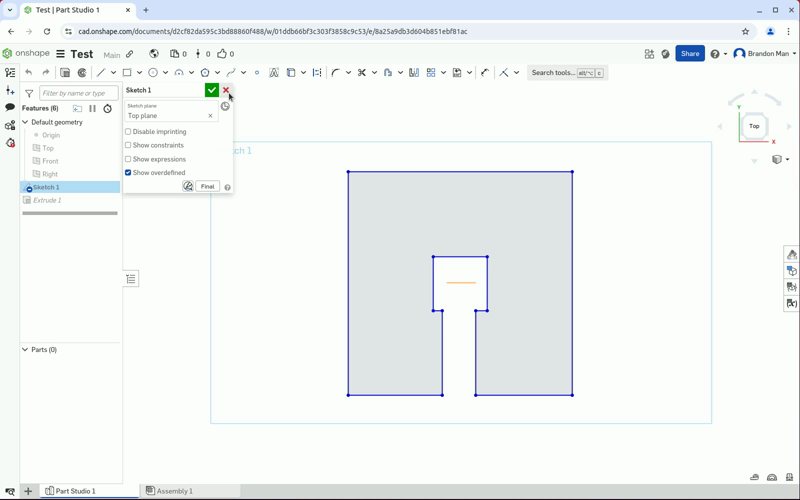
key(shift+s)
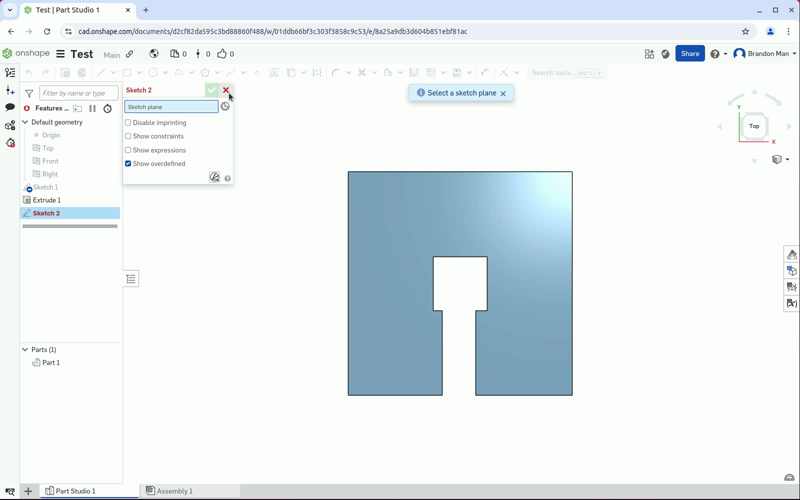
mouse_move(73, 150)
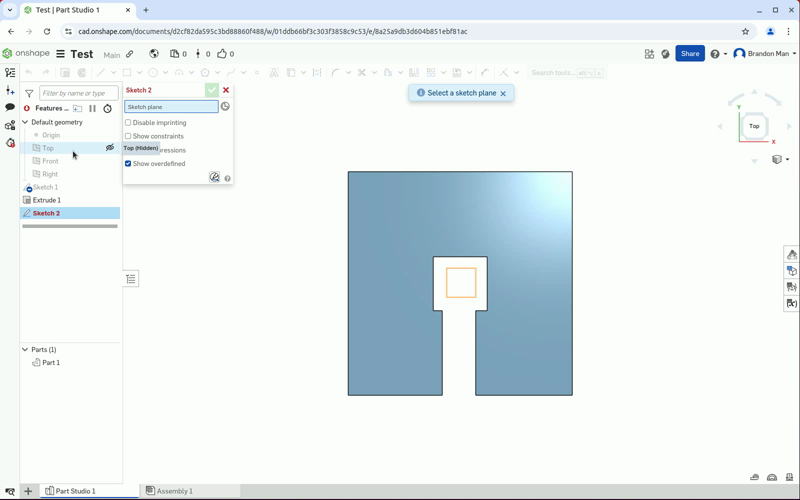
click(73, 150)
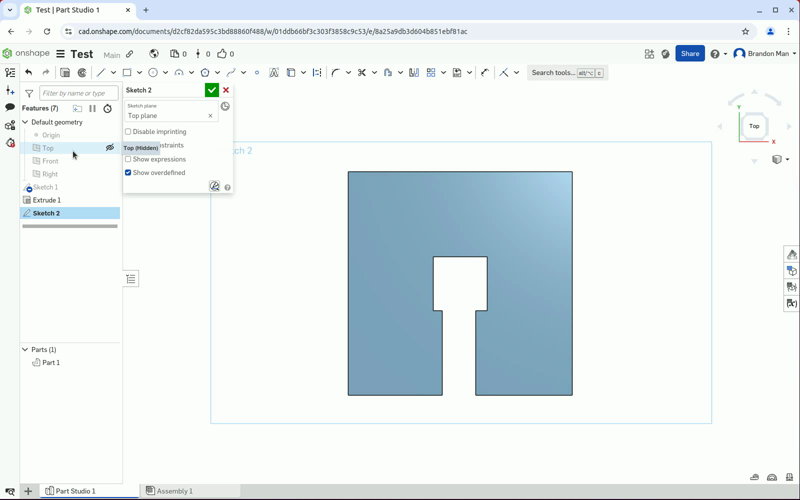
mouse_move(73, 352)
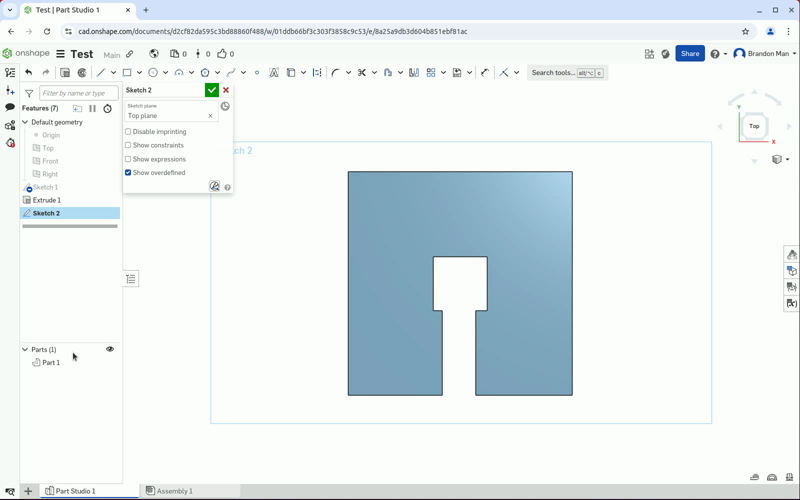
key(y)
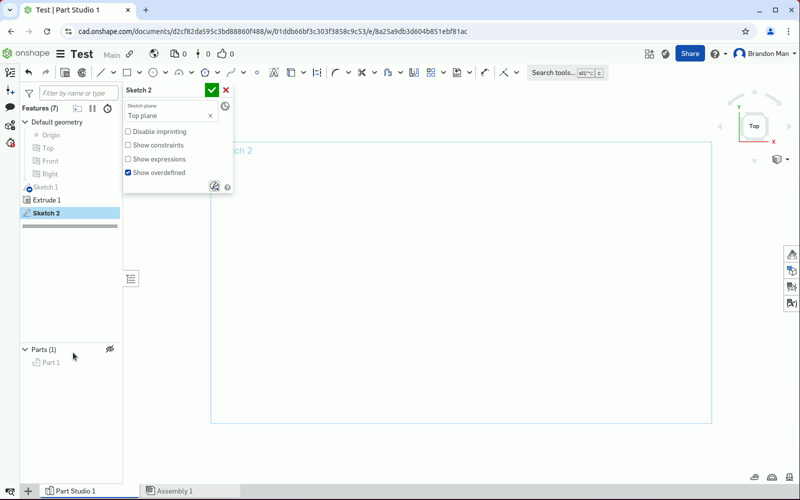
key(l)
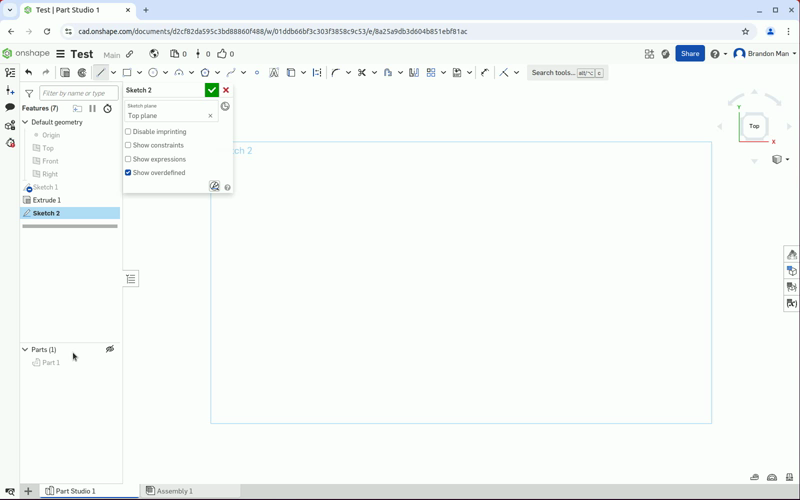
key_down(shift)
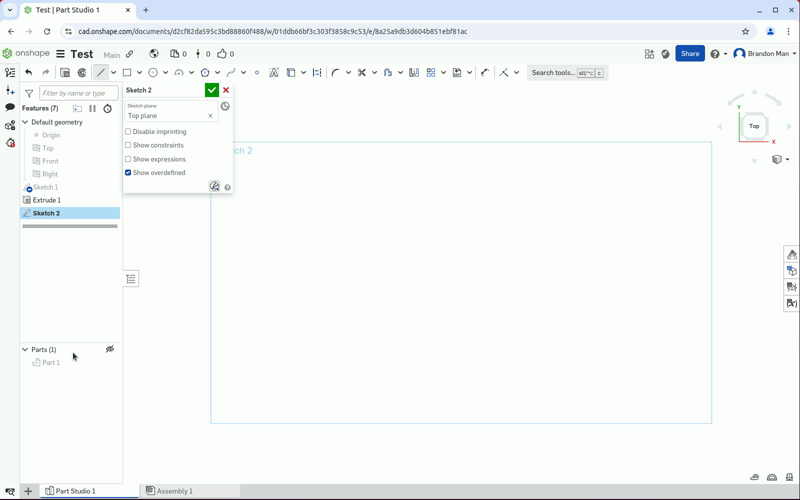
mouse_move(443, 395)
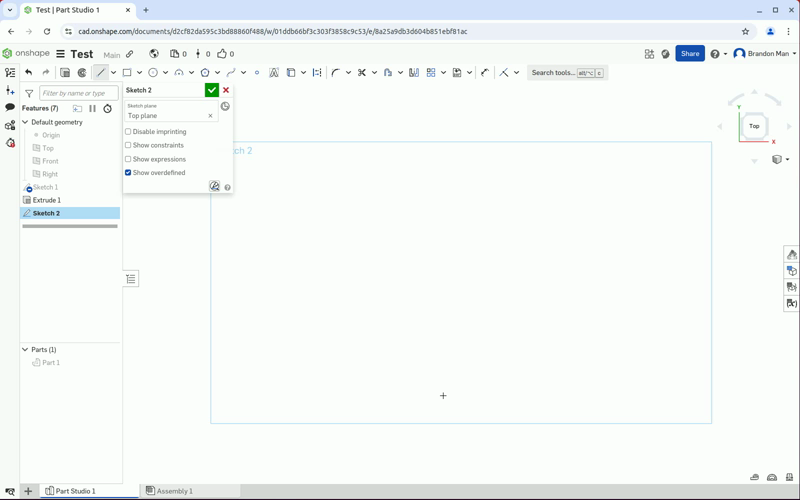
click(443, 395)
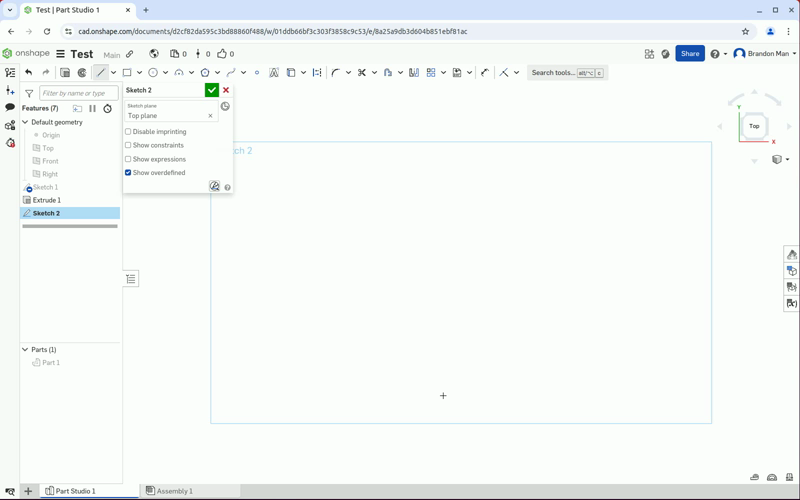
key_up(shift)
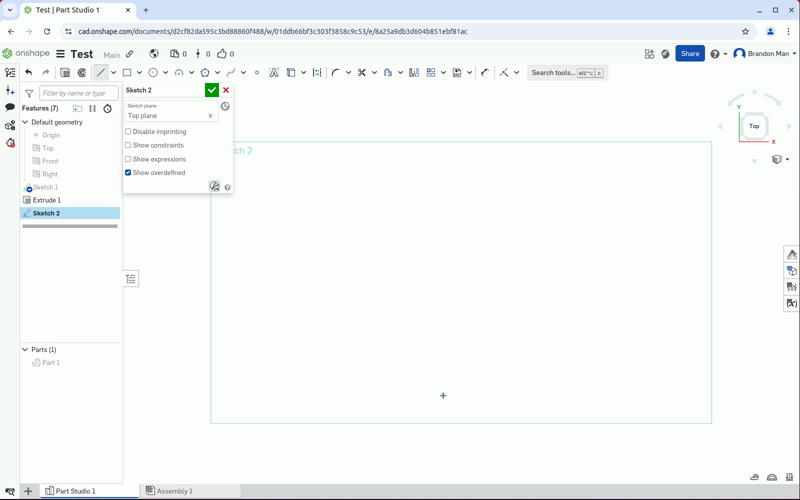
key_down(shift)
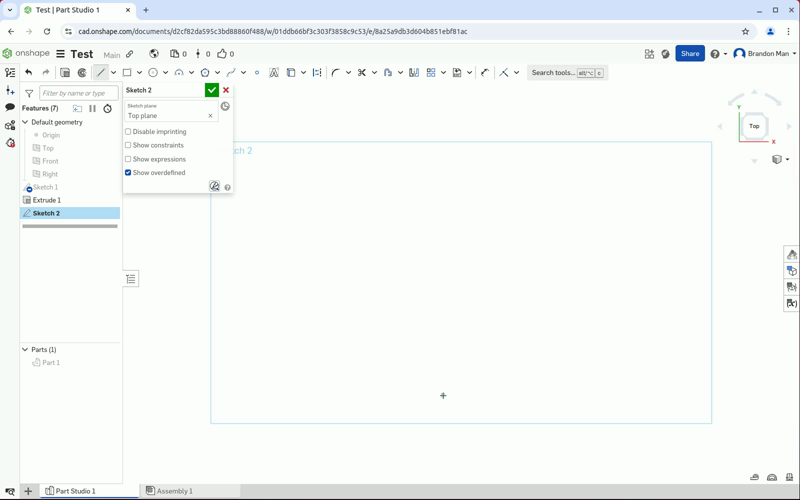
mouse_move(473, 395)
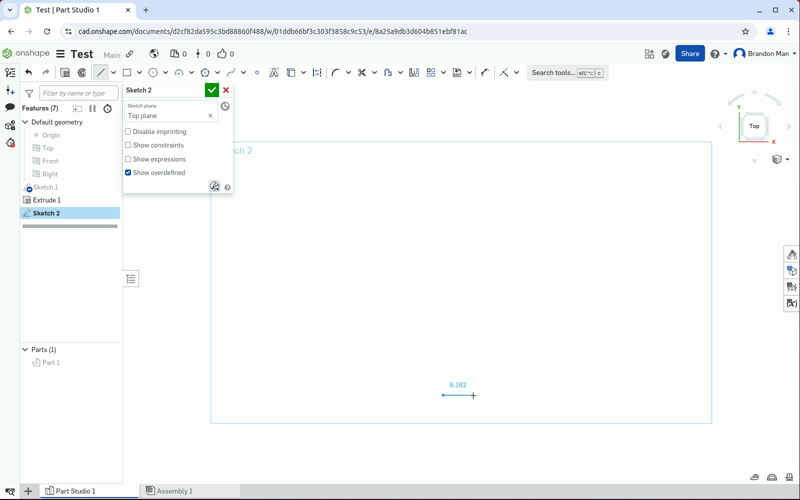
mouse_move(477, 395)
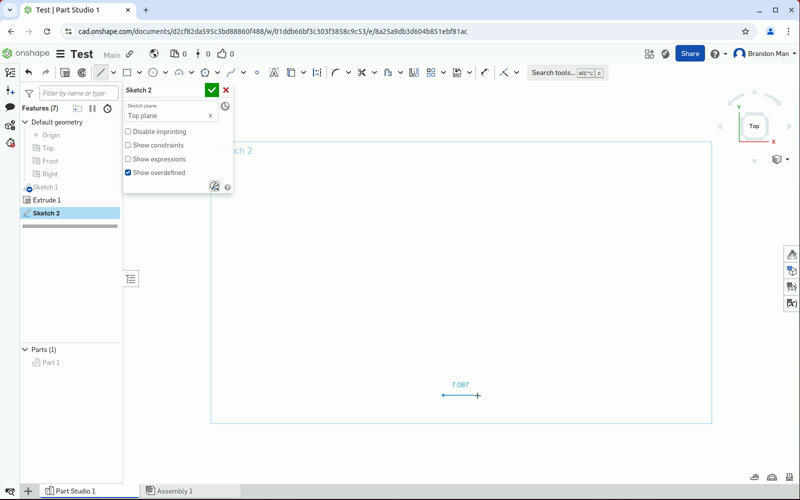
click(477, 395)
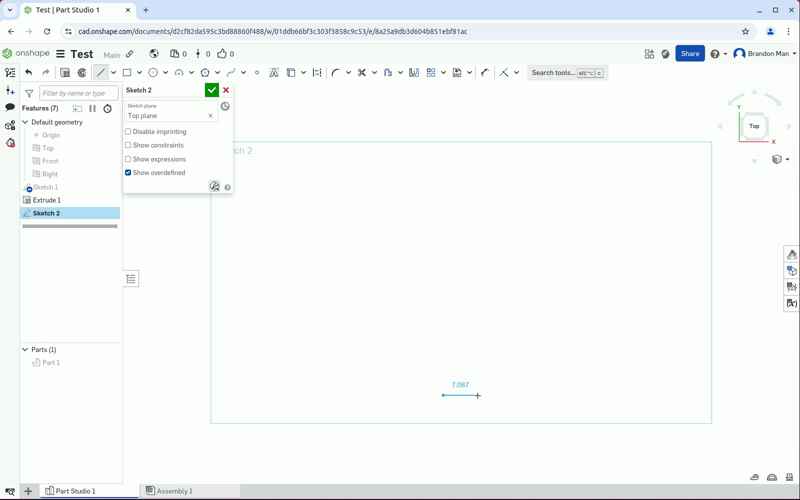
key_up(shift)
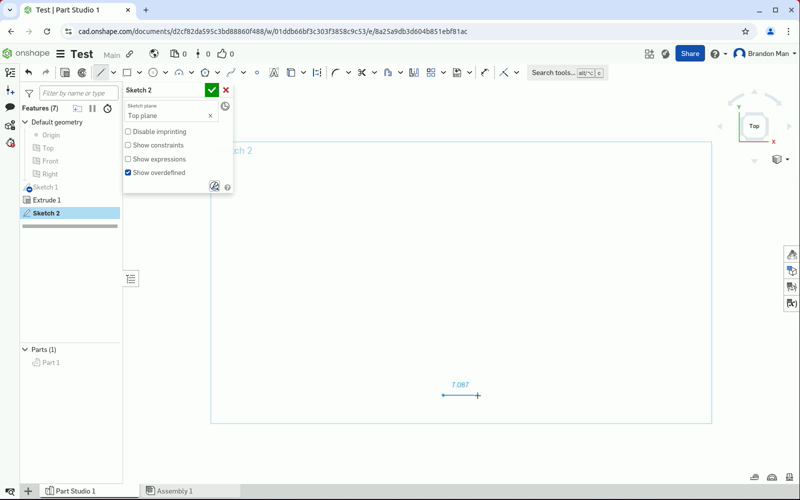
key_down(shift)
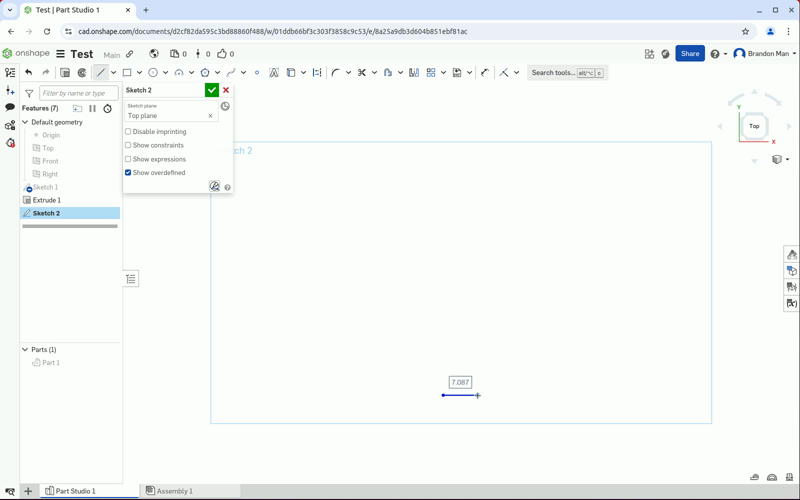
mouse_move(477, 309)
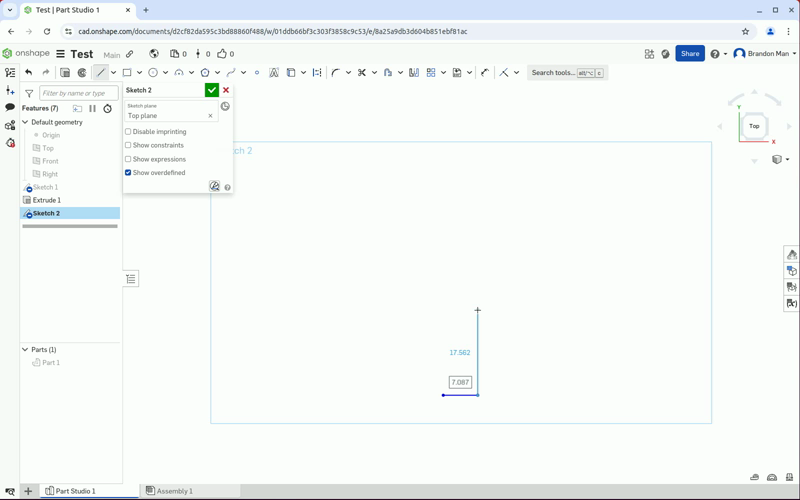
click(477, 309)
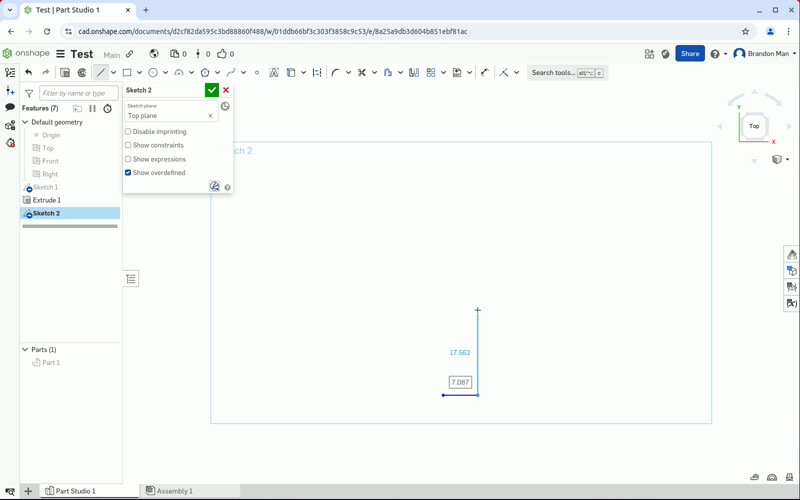
key_up(shift)
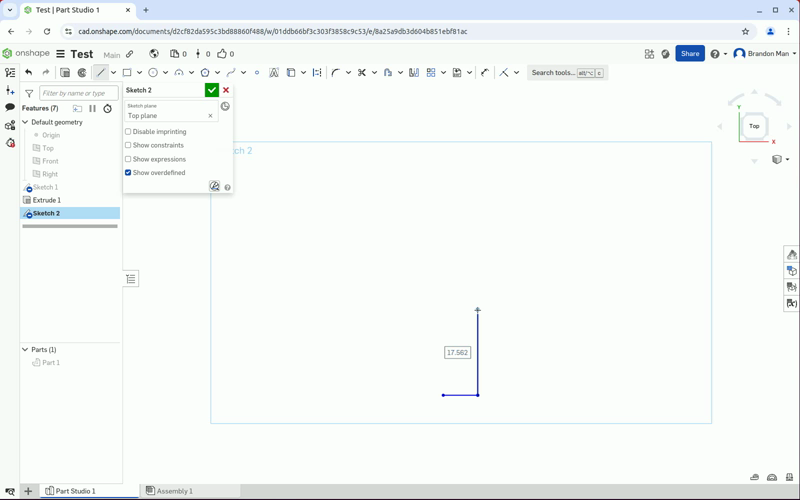
key_down(shift)
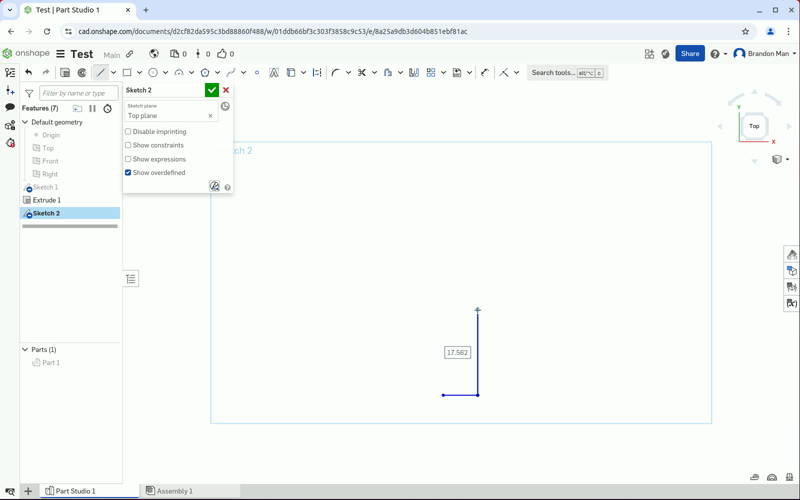
mouse_move(507, 309)
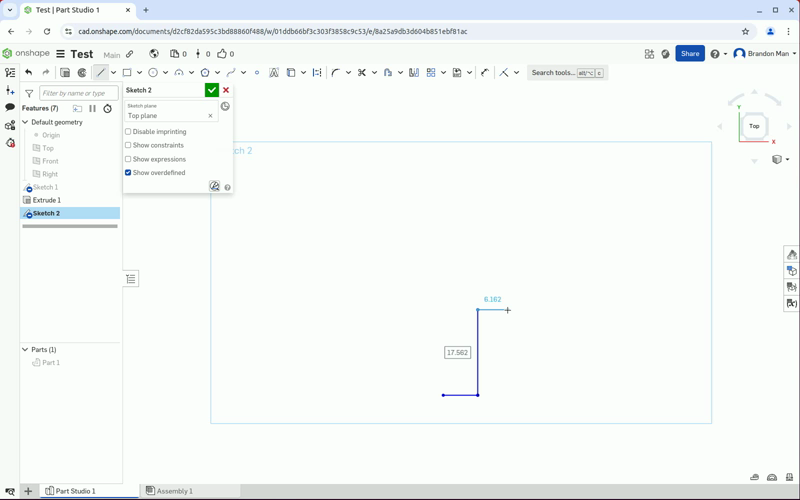
mouse_move(443, 309)
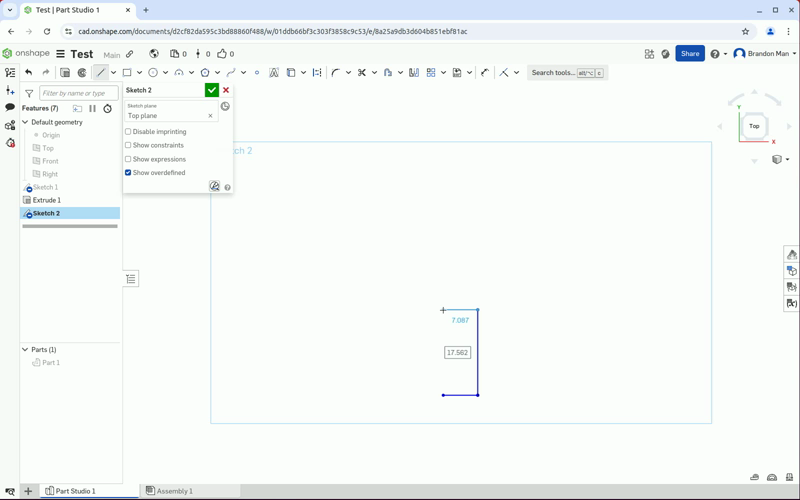
click(443, 309)
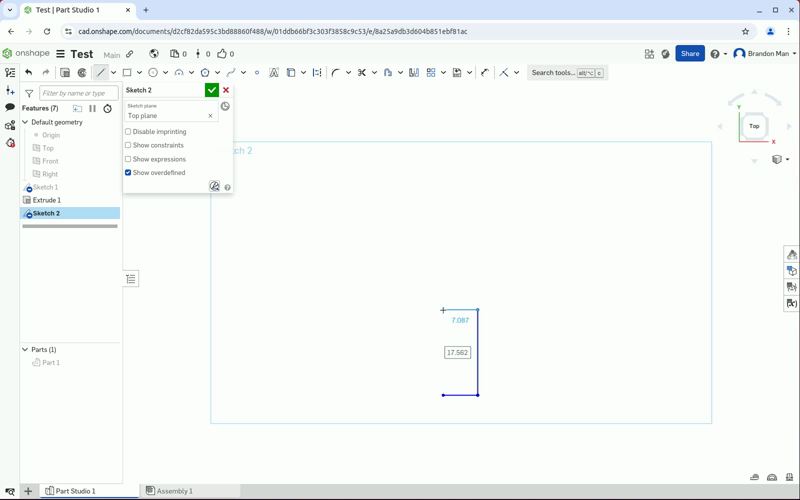
key_up(shift)
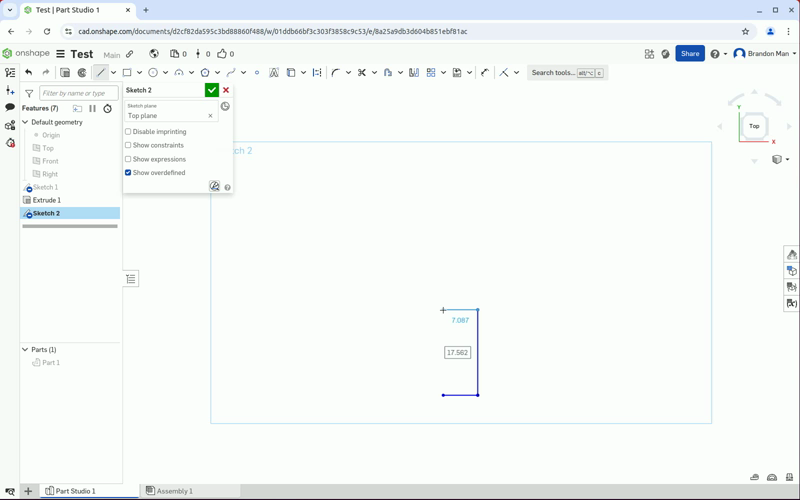
key_down(shift)
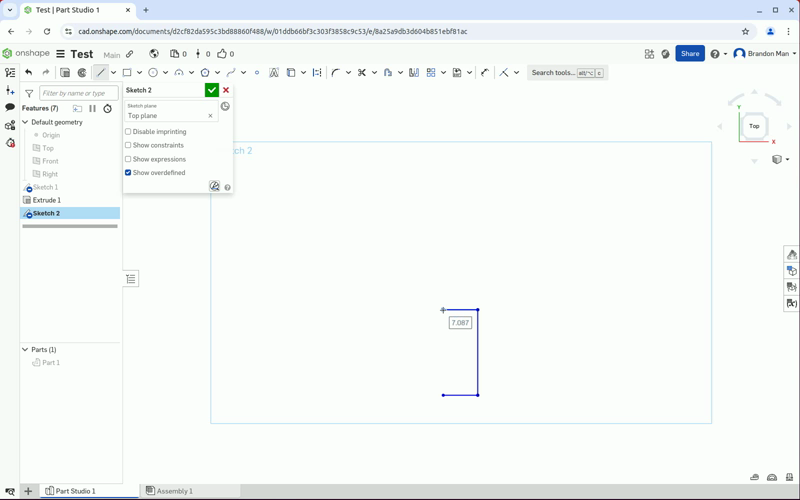
mouse_move(443, 395)
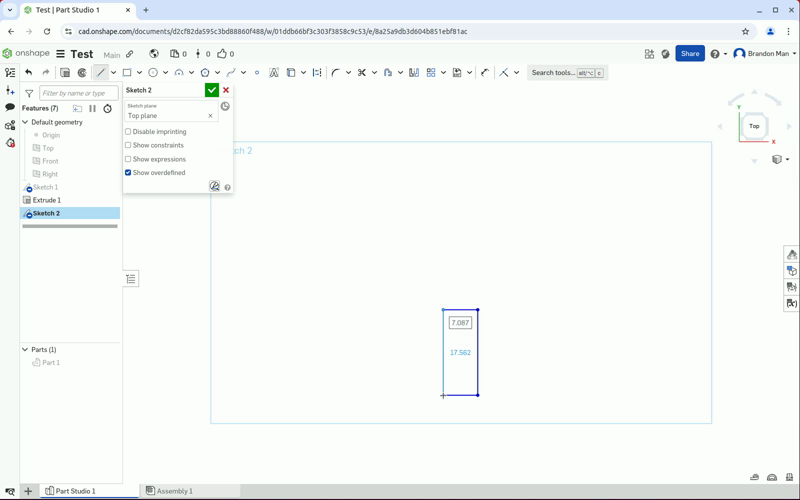
key_up(shift)
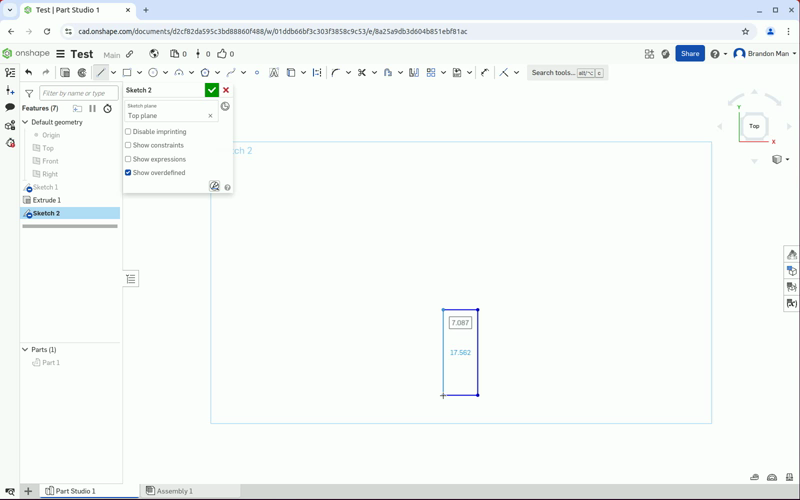
click(443, 395)
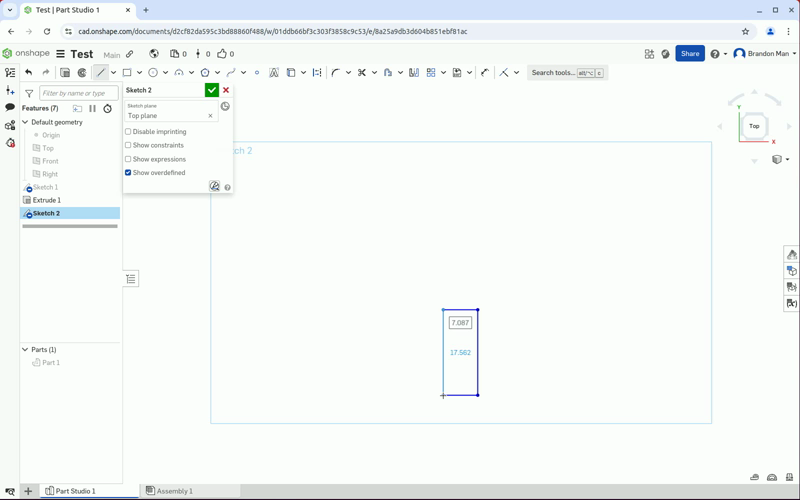
key(esc)
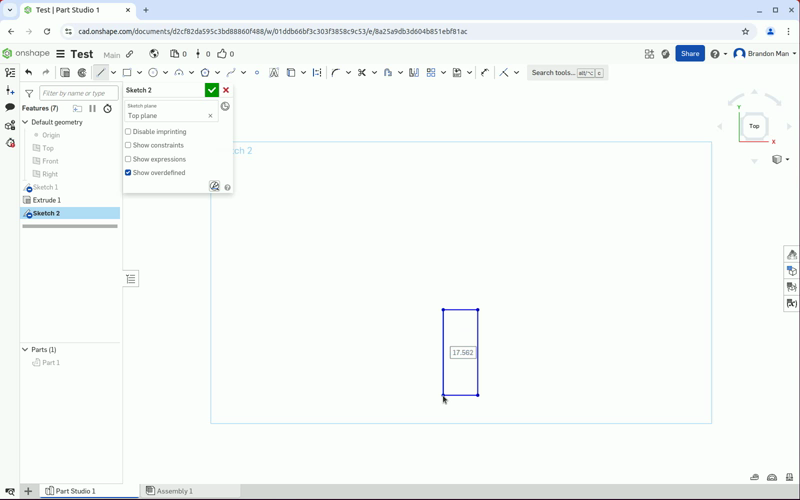
mouse_move(470, 325)
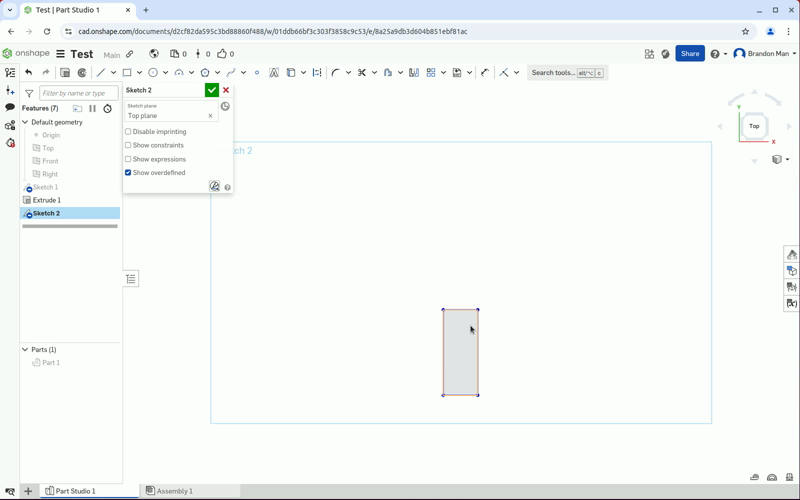
click(470, 325)
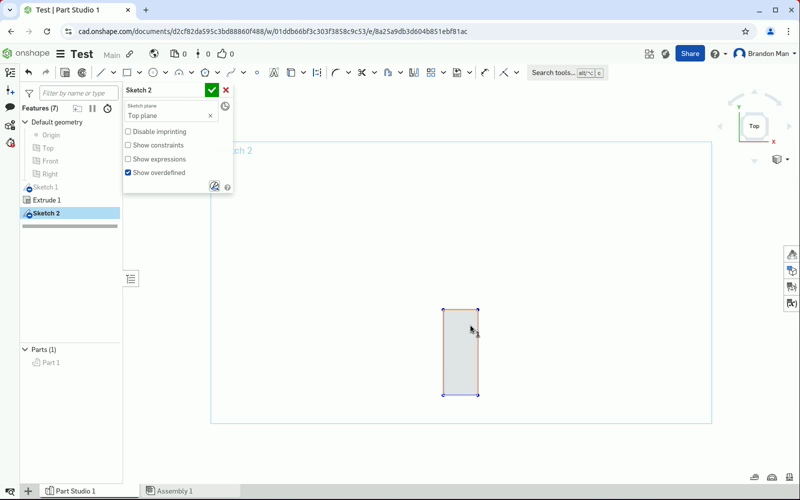
mouse_move(73, 352)
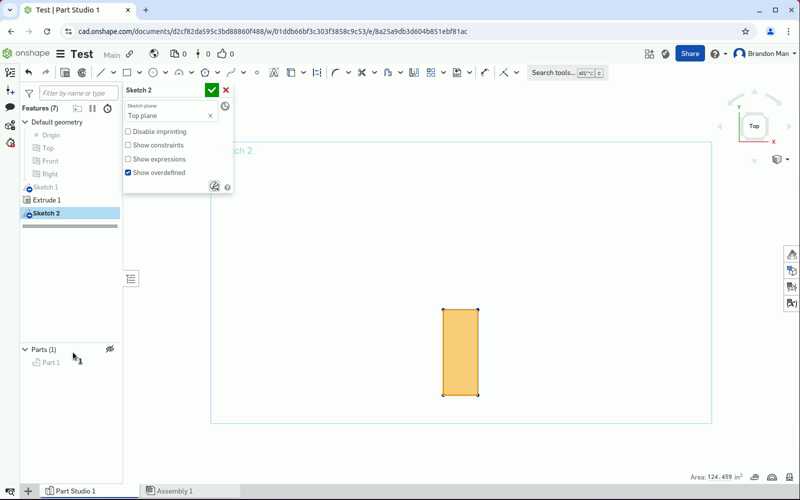
key(shift+y)
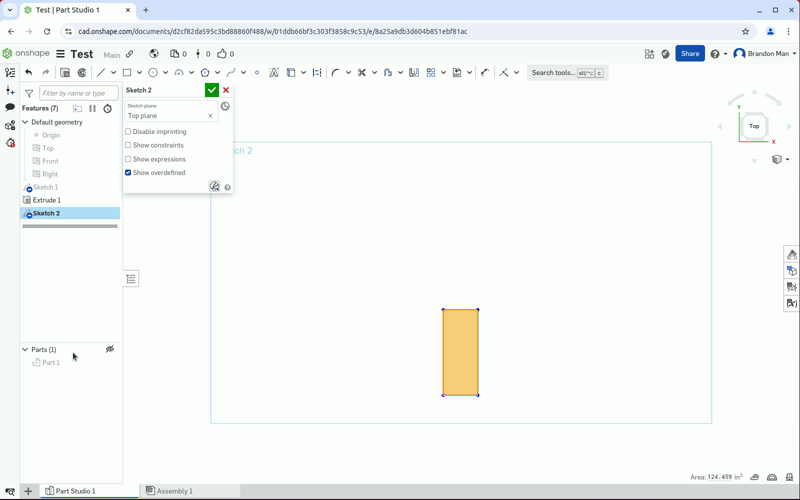
key(shift+e)
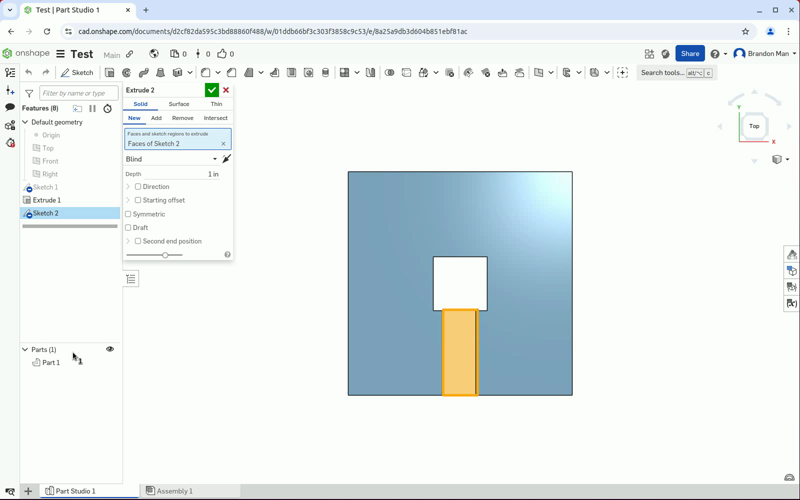
mouse_move(143, 106)
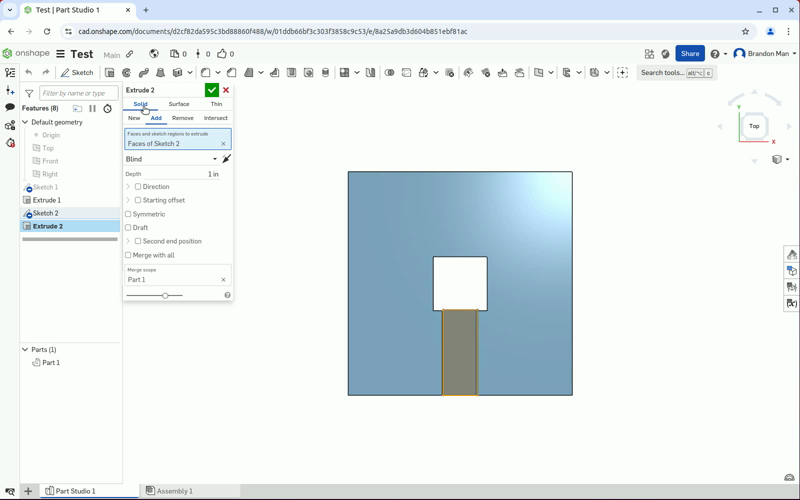
click(143, 106)
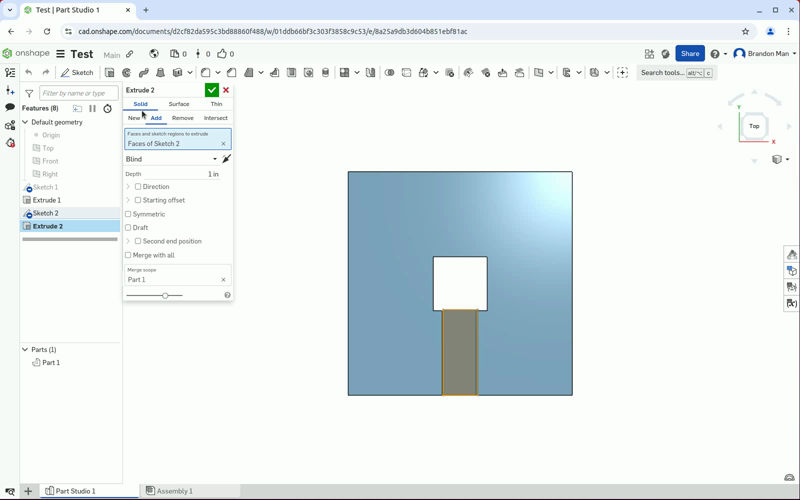
mouse_move(137, 120)
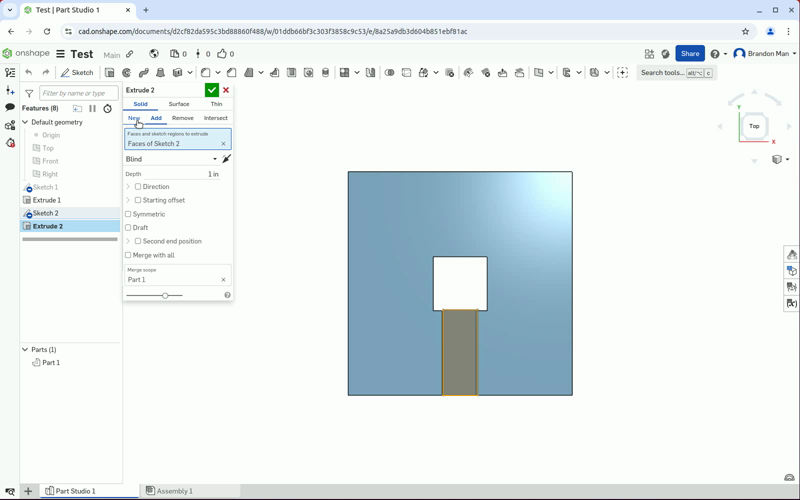
click(137, 120)
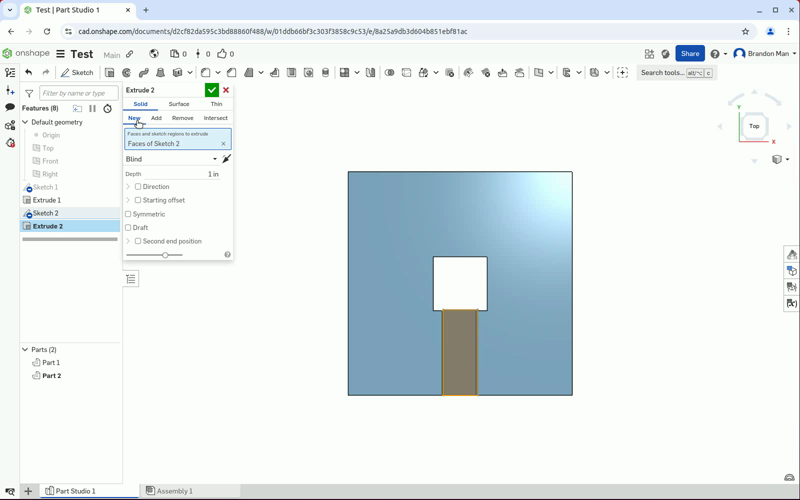
key(tab, 4)
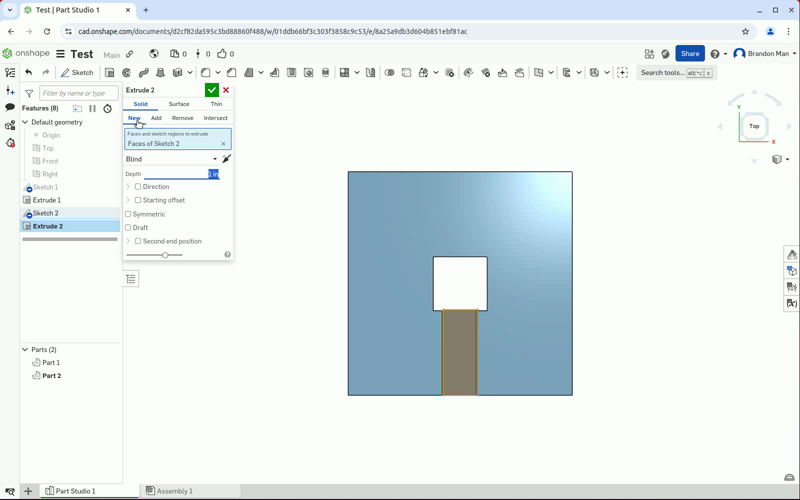
text(0.722)
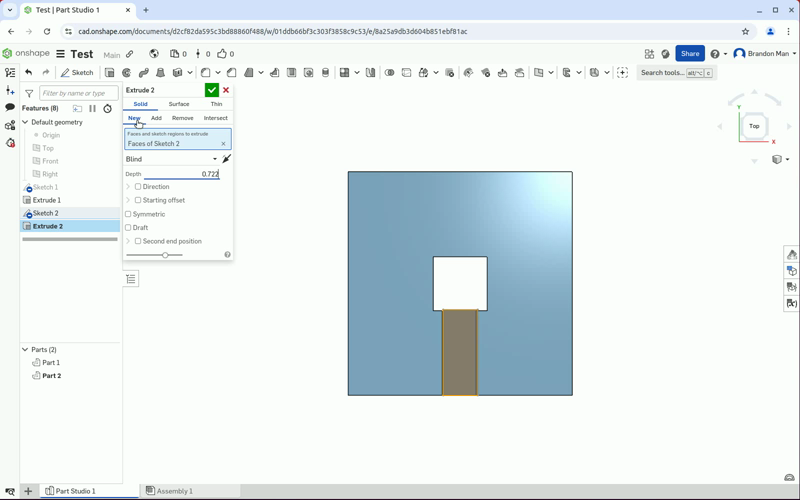
key(enter)
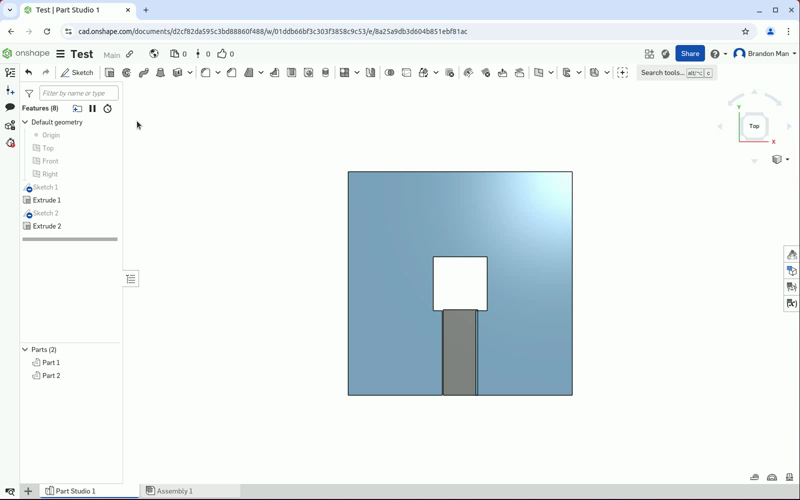
key(shift+h)
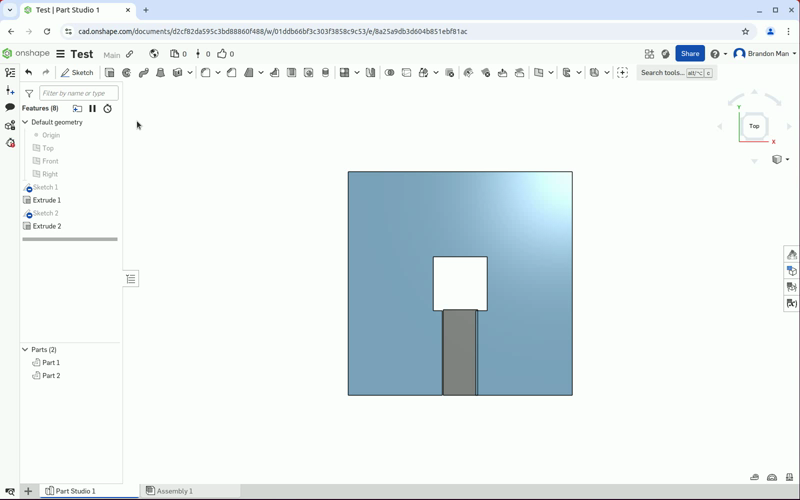
key(shift+h)
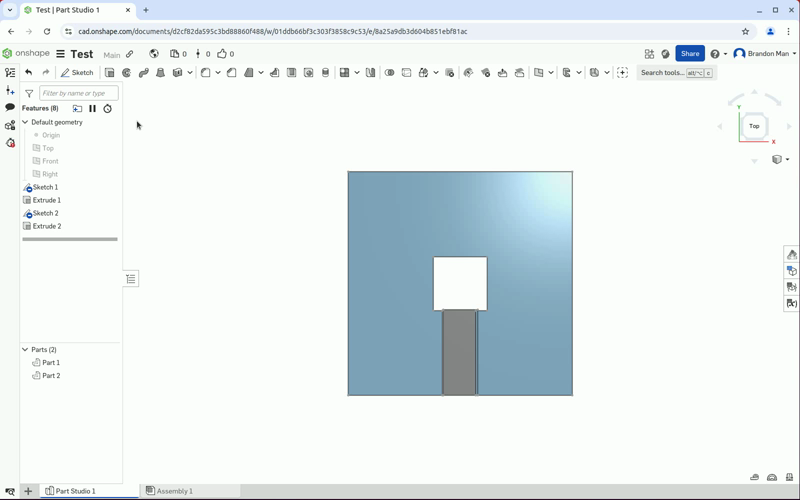
key(shift+7)
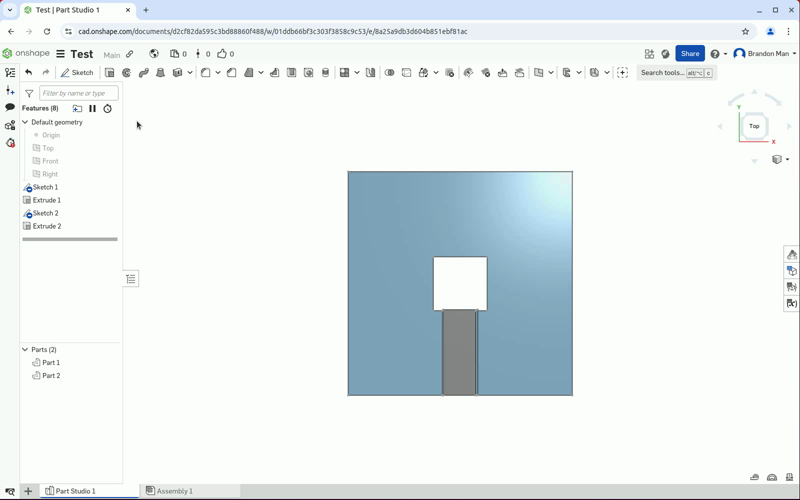
key(up, 3)
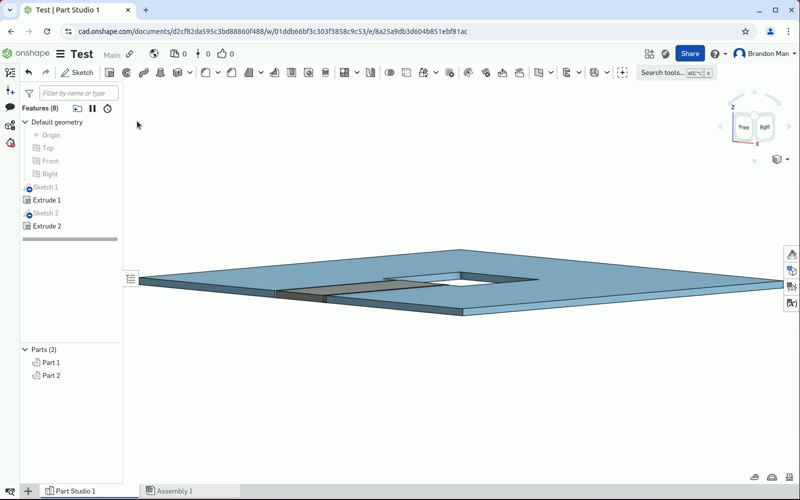
key(left, 3)
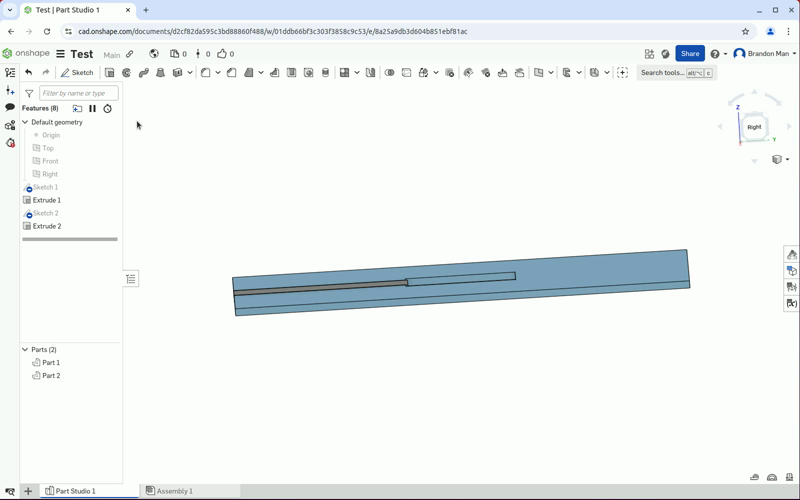
key(right, 3)
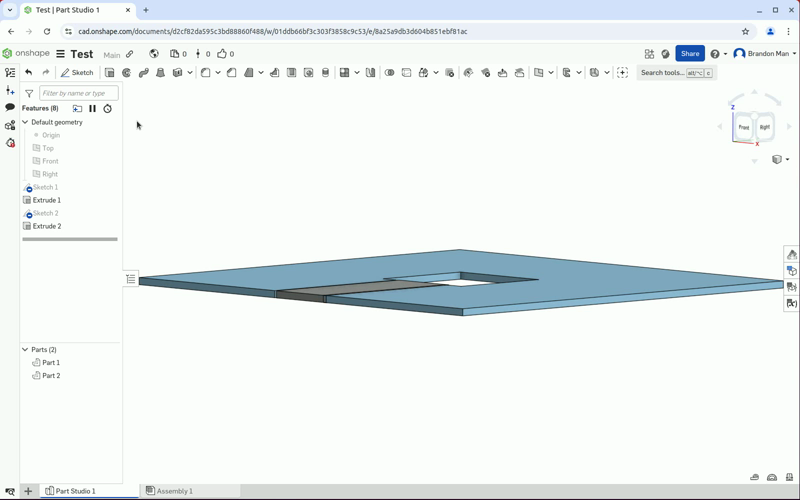
key(down, 3)
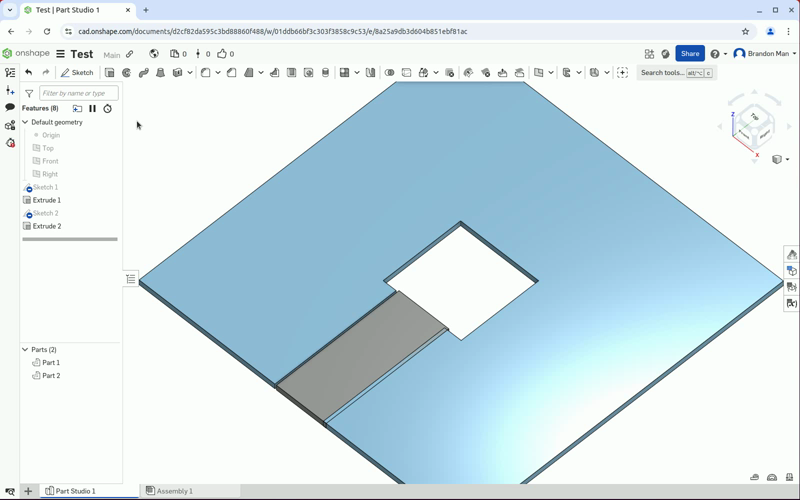
mouse_move(73, 189)
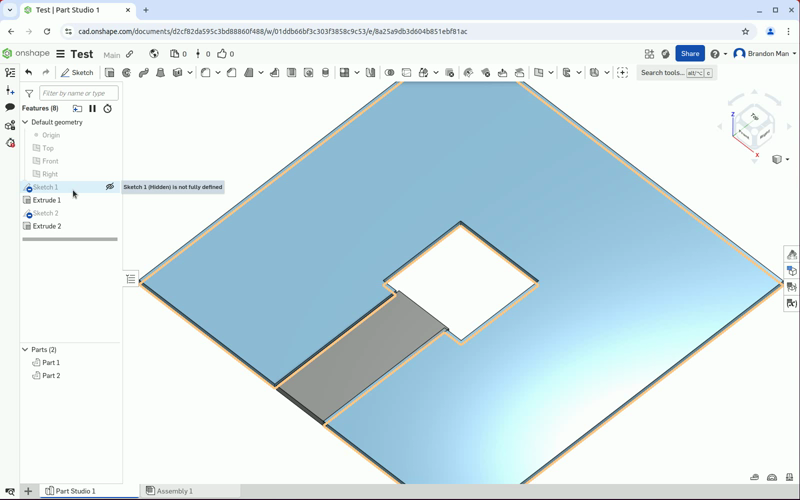
click(73, 189)